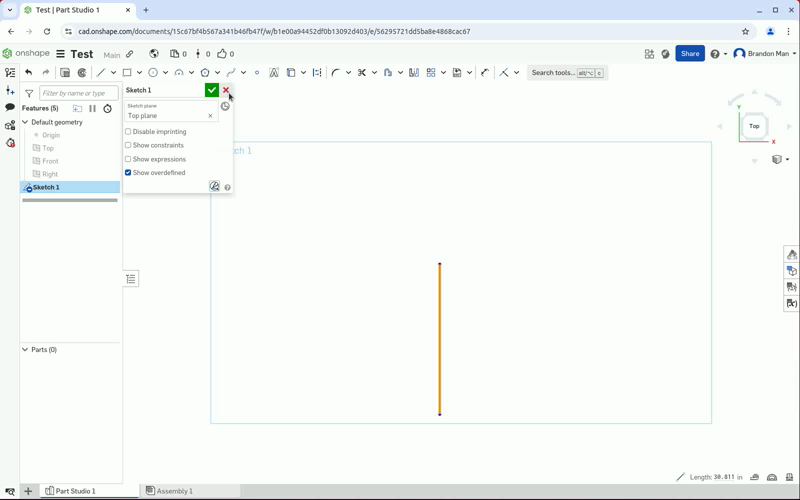
key(shift+h)
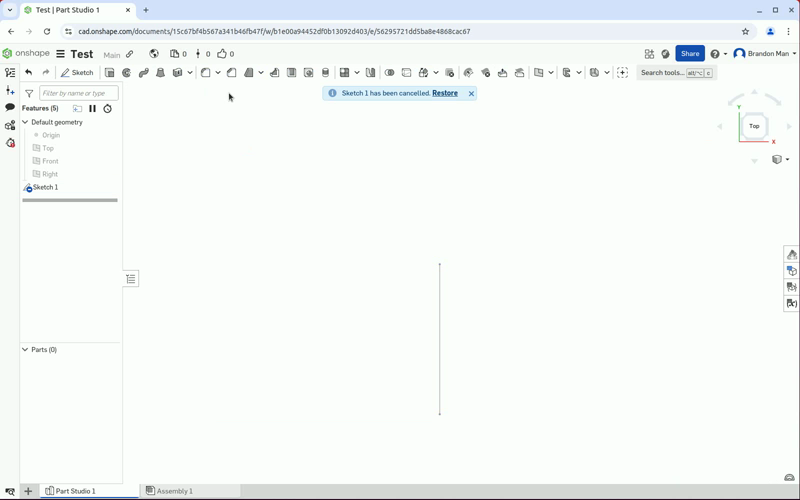
key(shift+s)
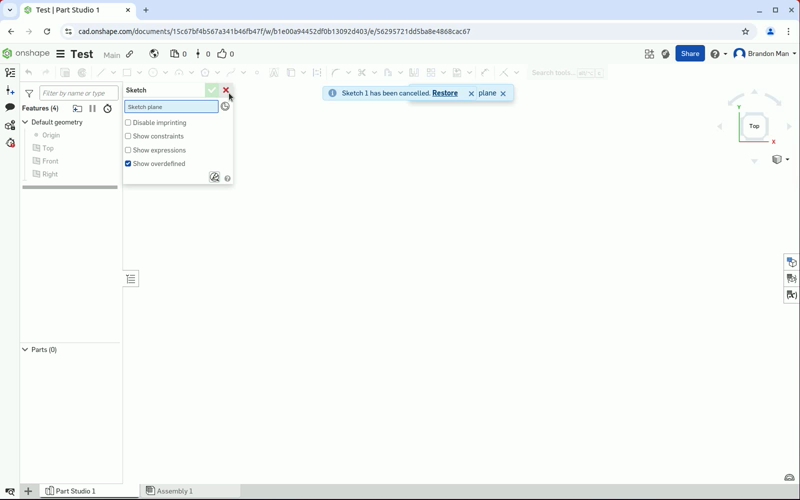
mouse_move(73, 150)
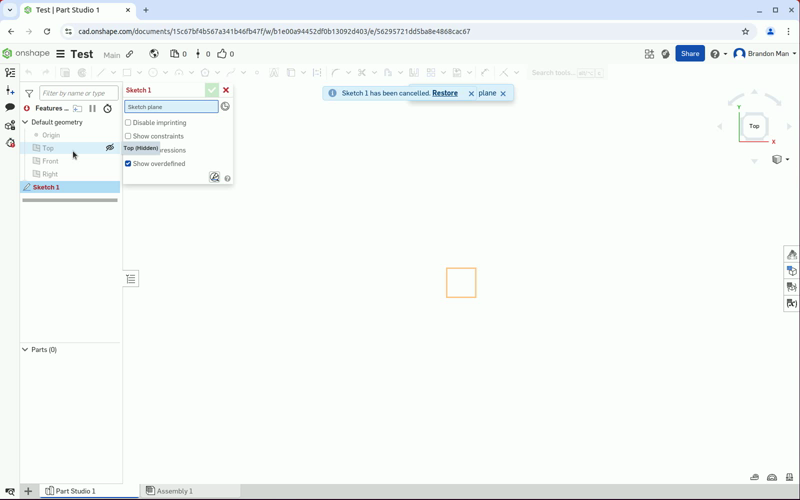
click(73, 150)
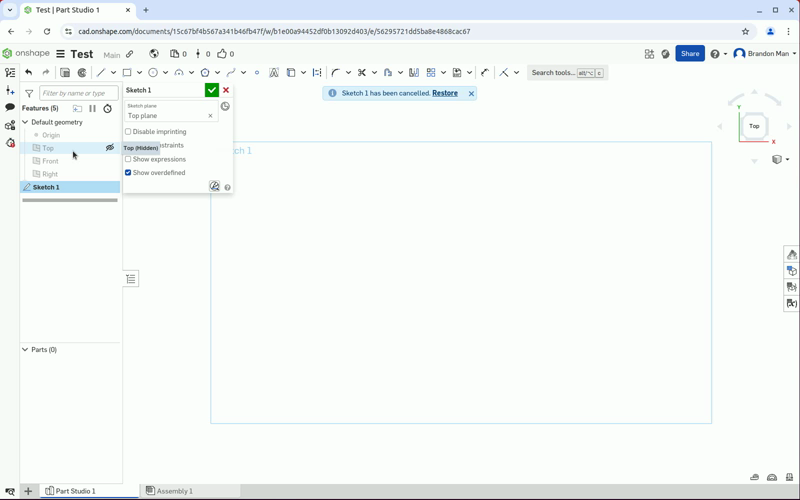
mouse_move(73, 352)
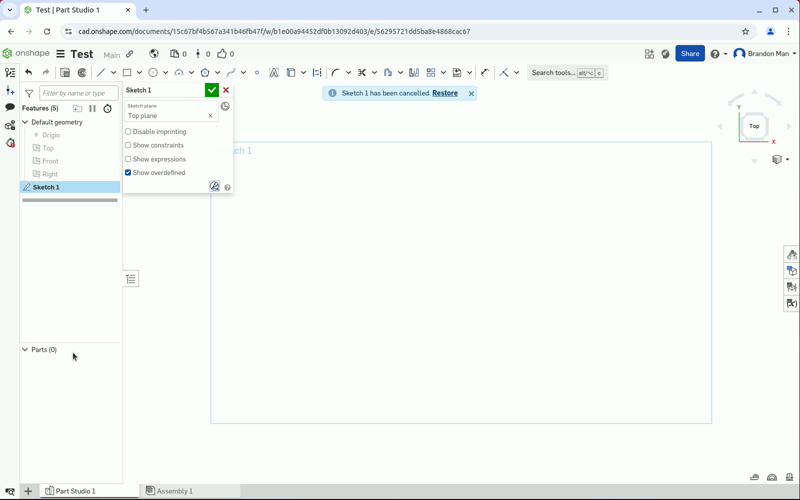
key(y)
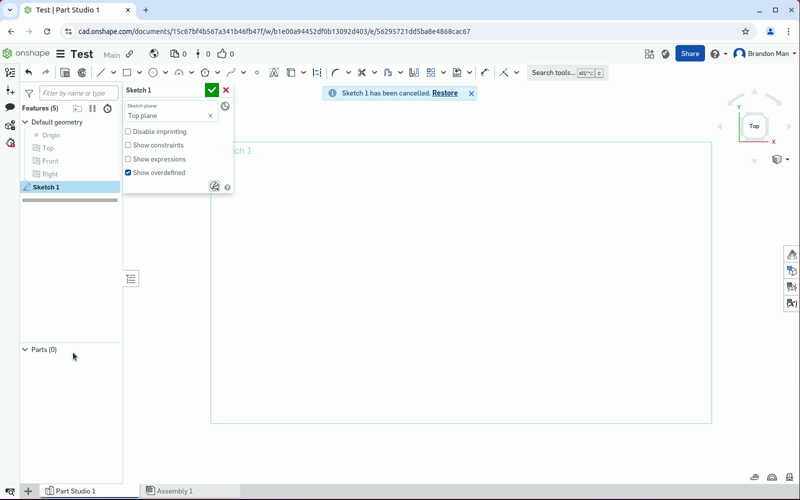
key(l)
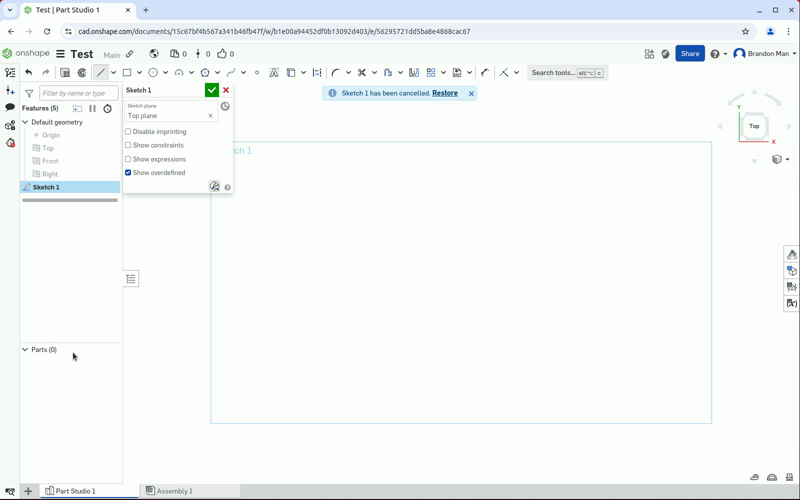
key_down(shift)
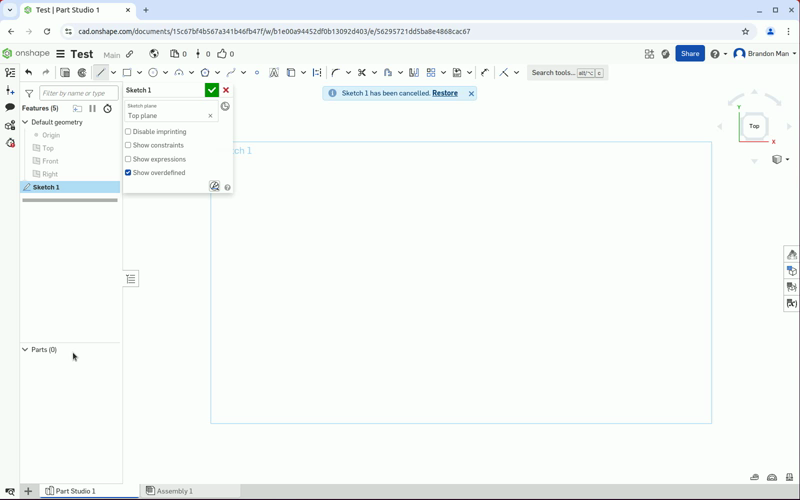
mouse_move(438, 197)
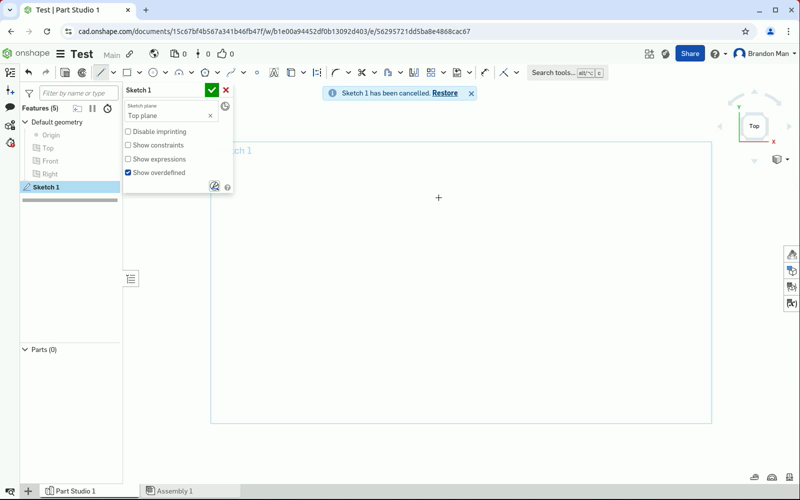
click(438, 197)
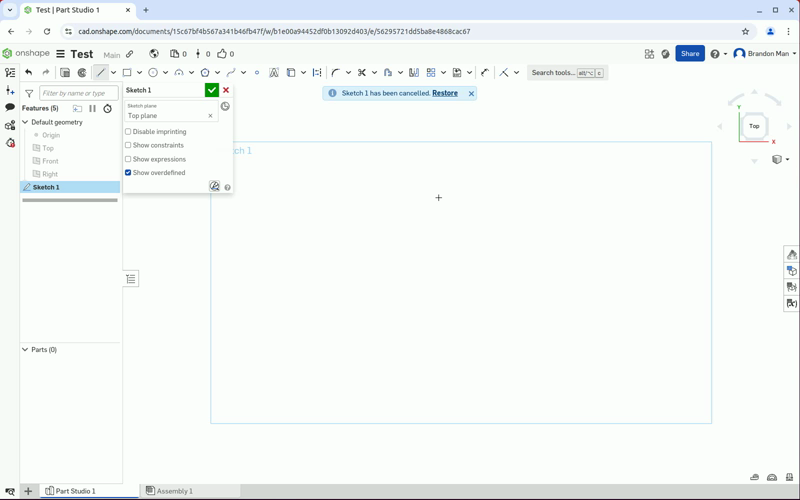
key_up(shift)
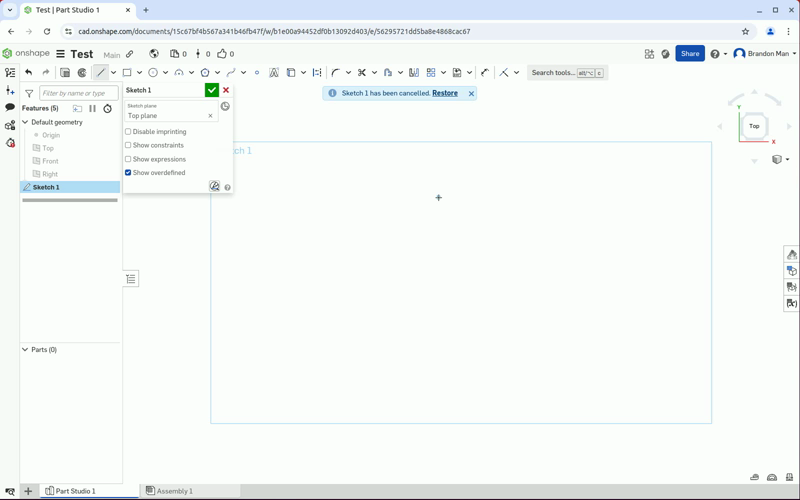
key_down(shift)
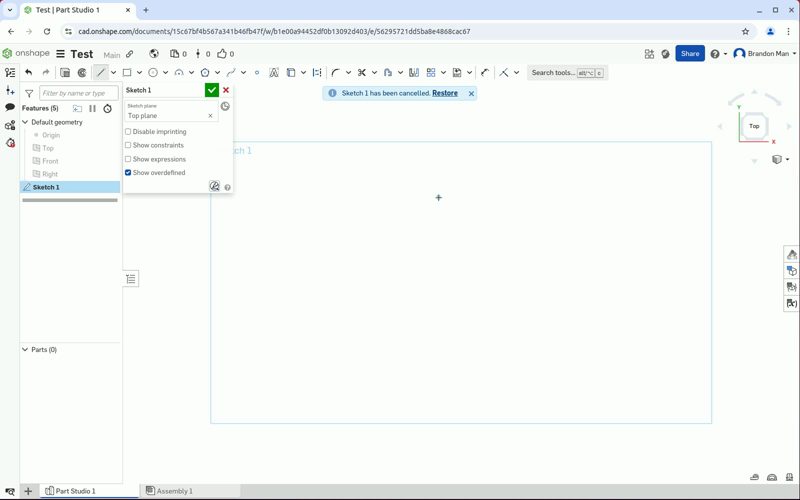
mouse_move(455, 284)
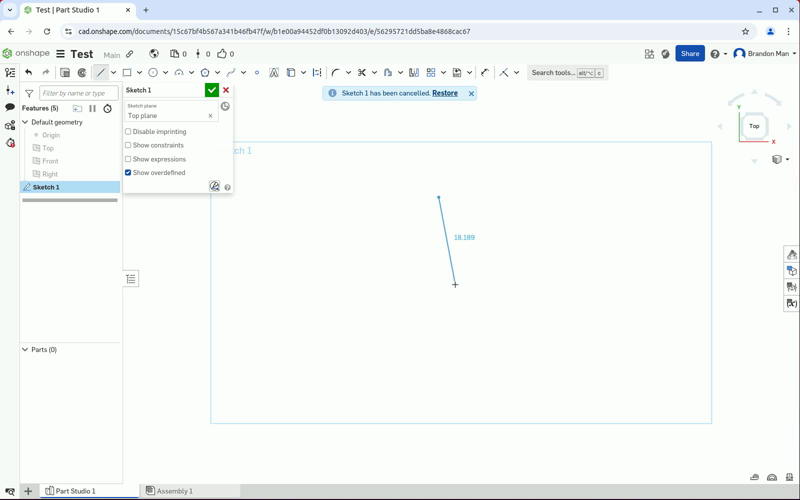
click(455, 284)
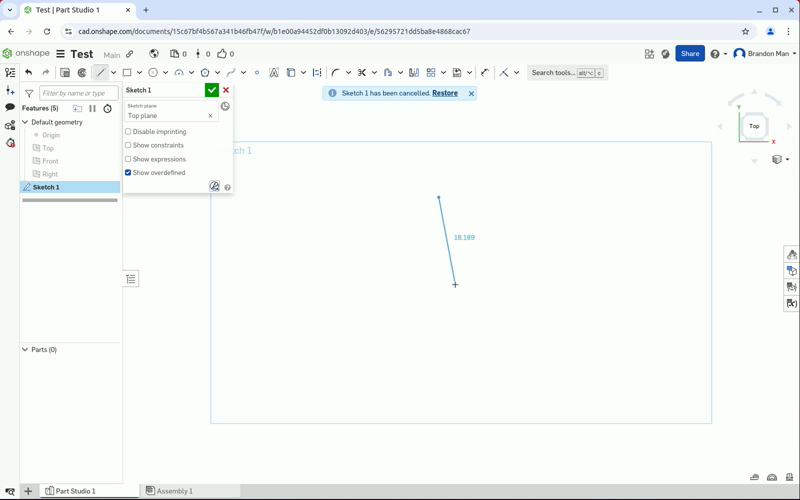
key_up(shift)
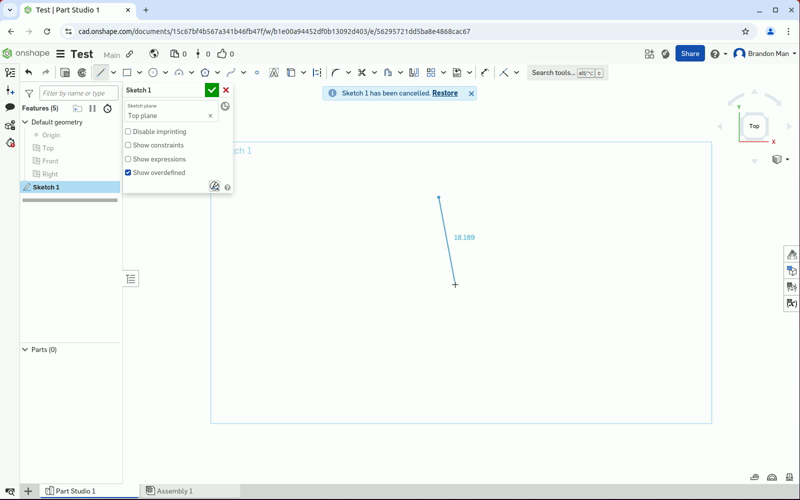
key(esc)
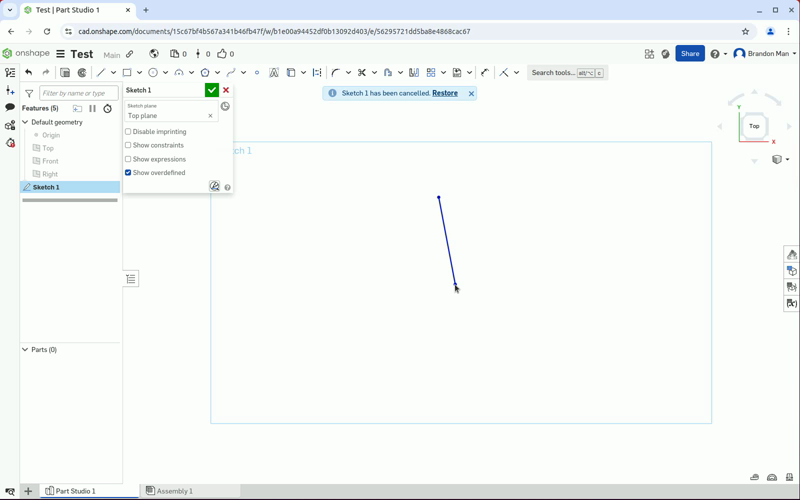
key(a)
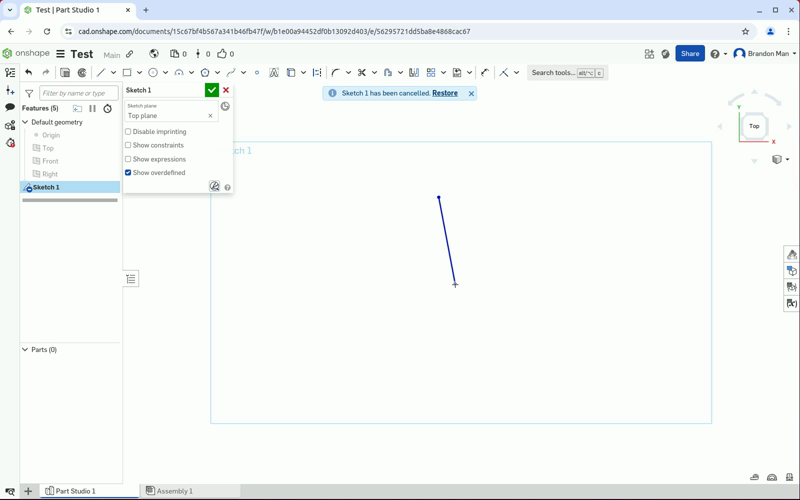
mouse_move(455, 284)
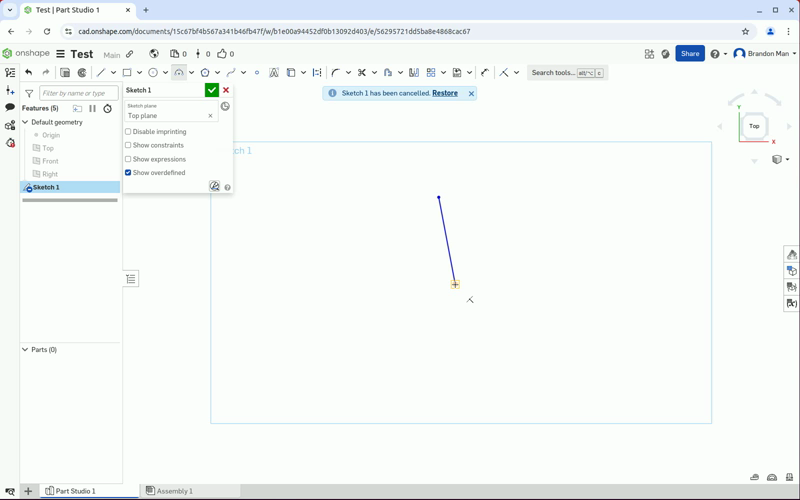
click(455, 284)
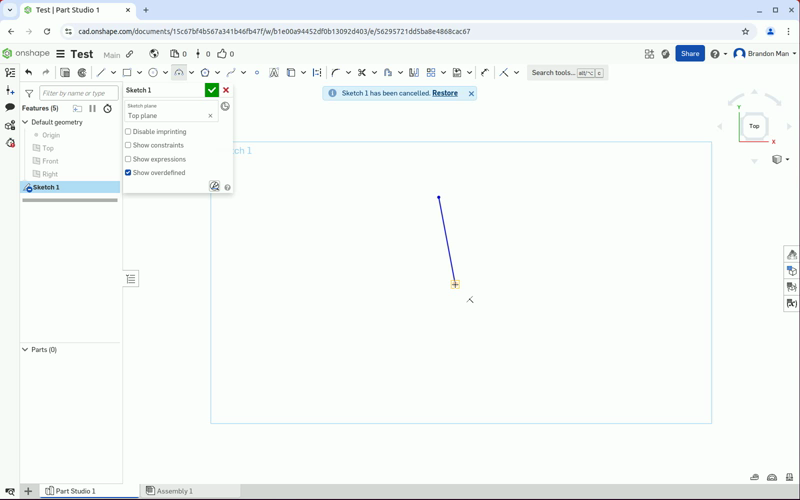
key_down(shift)
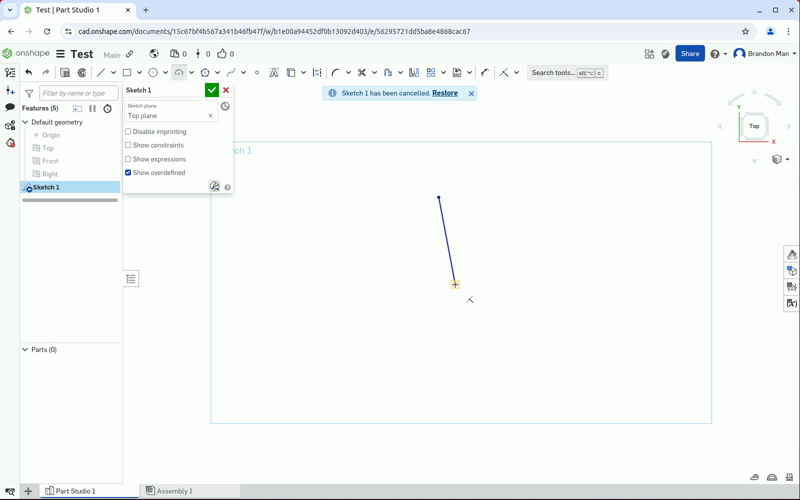
mouse_move(466, 284)
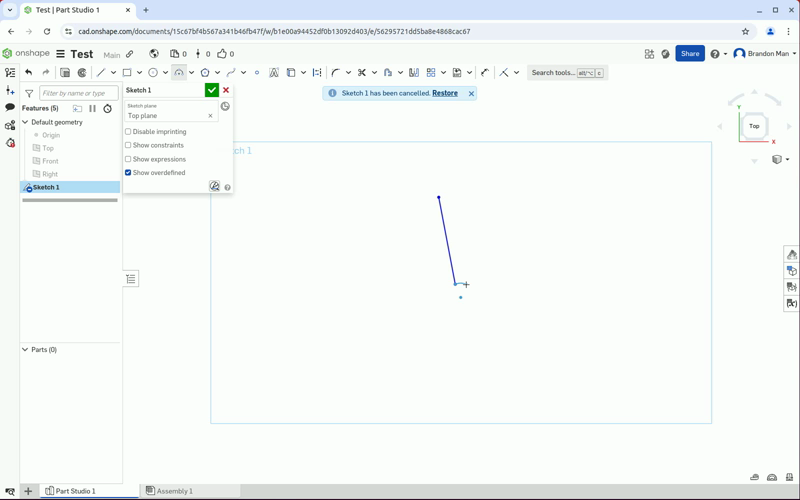
click(466, 284)
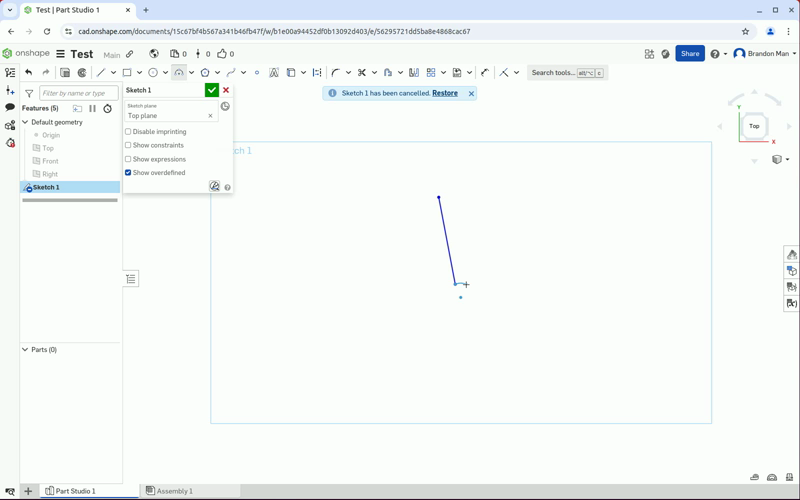
mouse_move(460, 288)
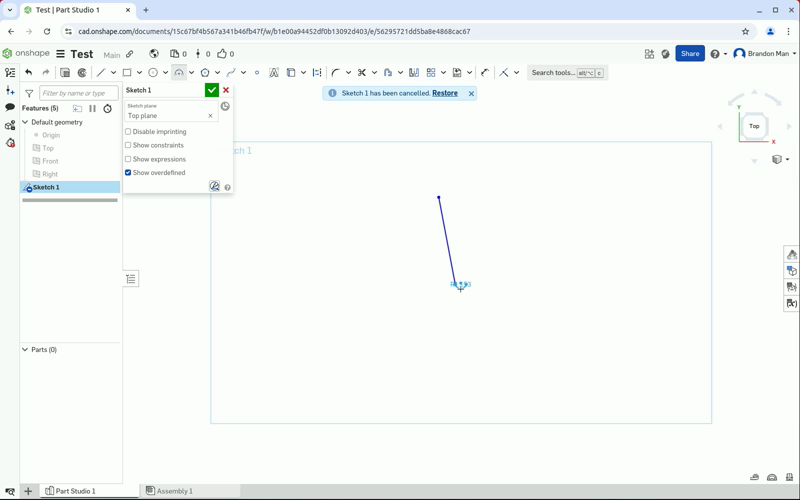
click(460, 288)
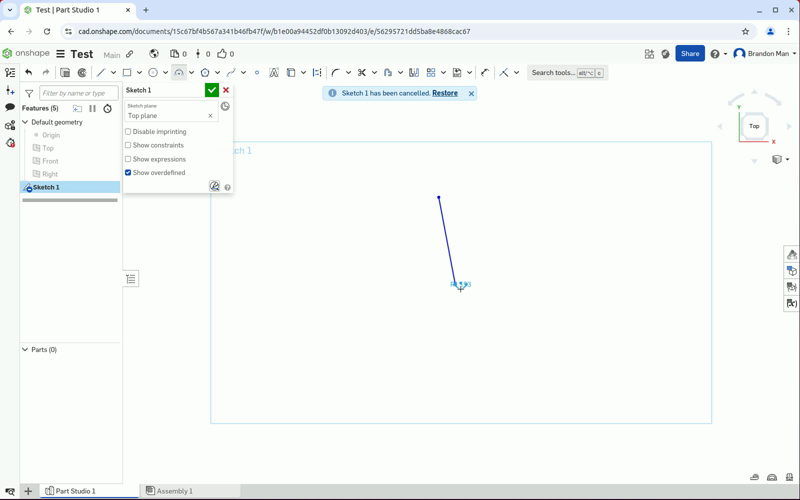
key_up(shift)
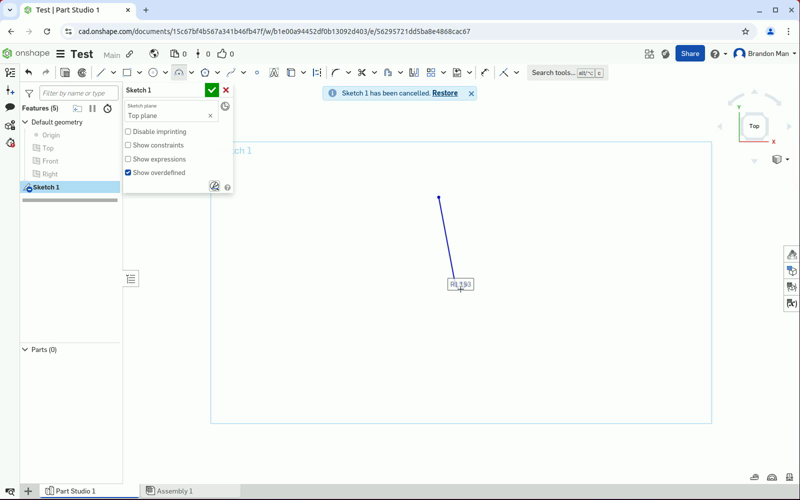
key(esc)
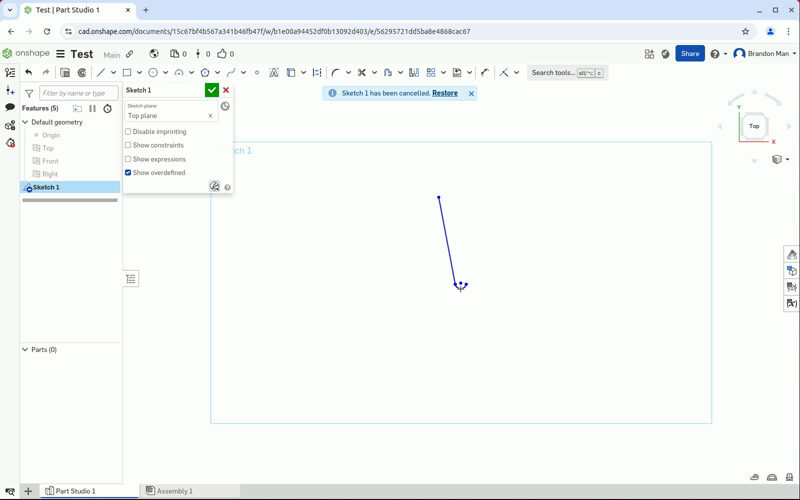
key(l)
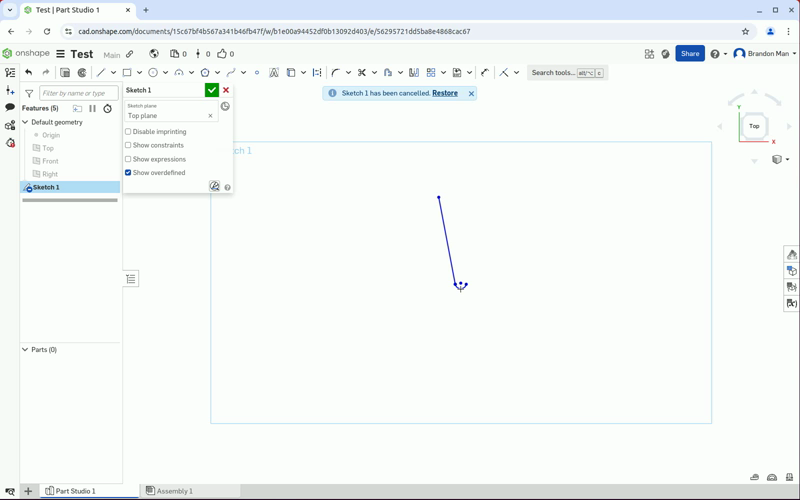
mouse_move(466, 284)
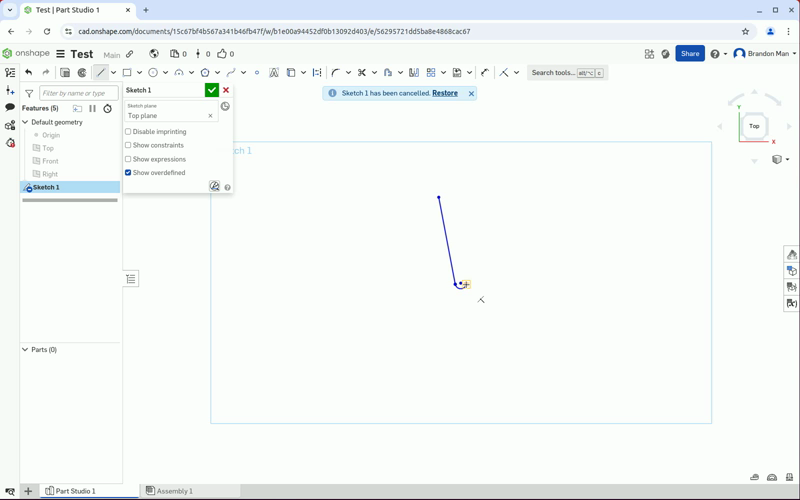
click(466, 284)
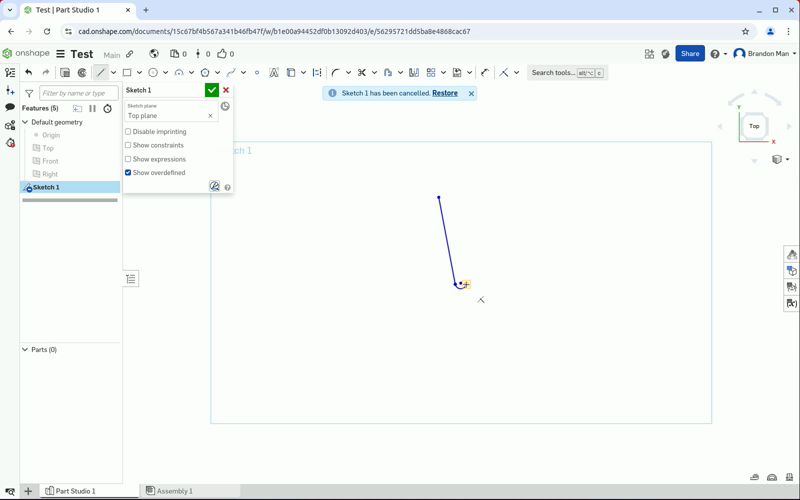
key_down(shift)
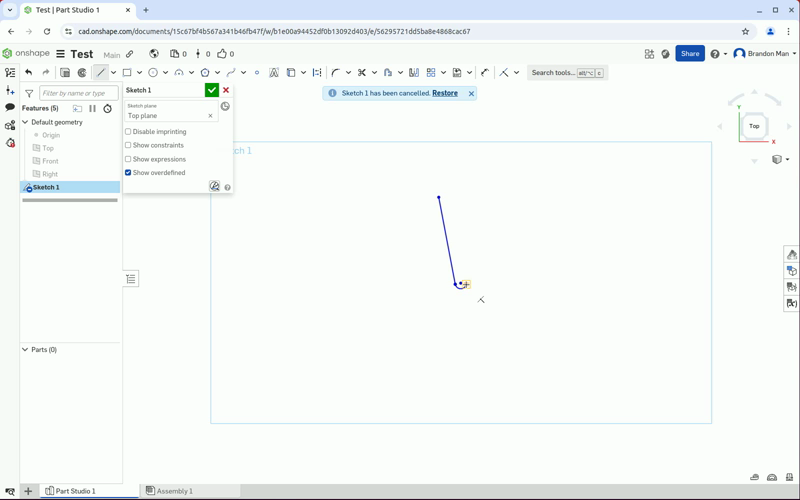
mouse_move(483, 197)
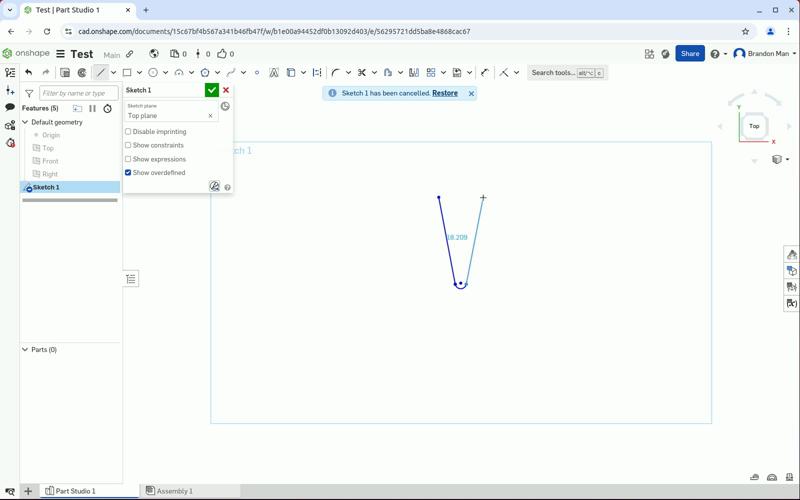
click(483, 197)
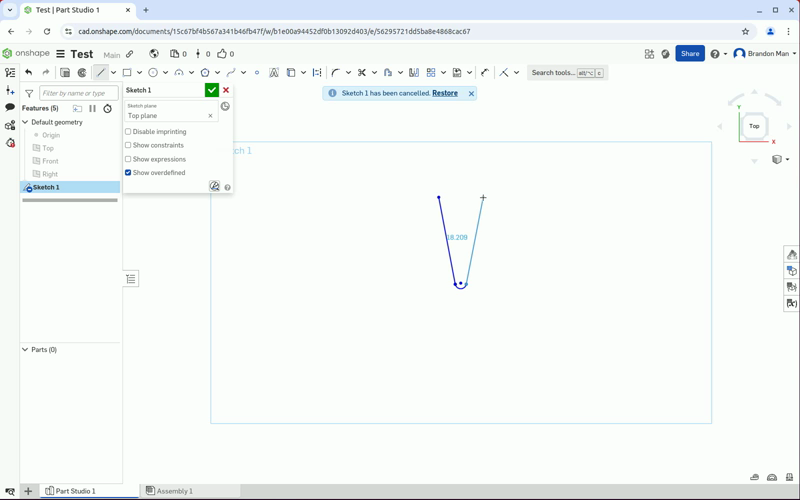
key_up(shift)
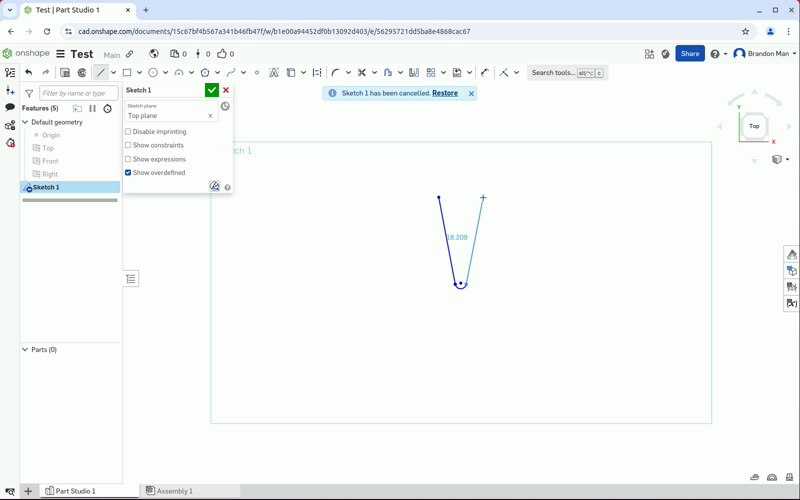
key(esc)
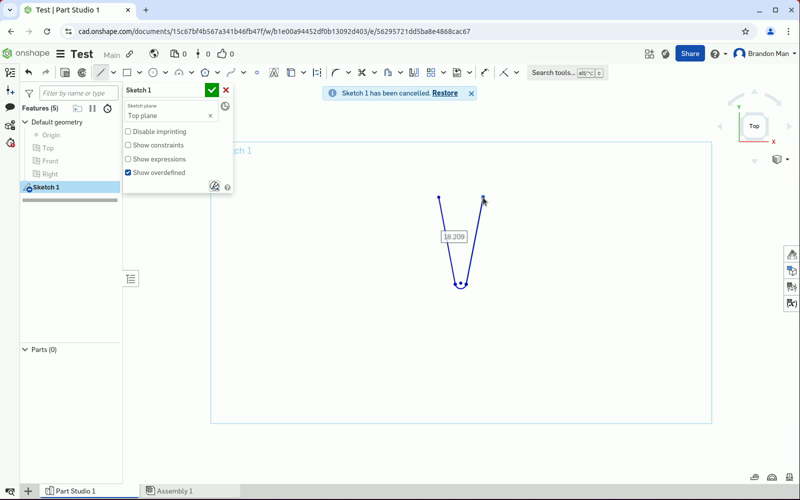
key(a)
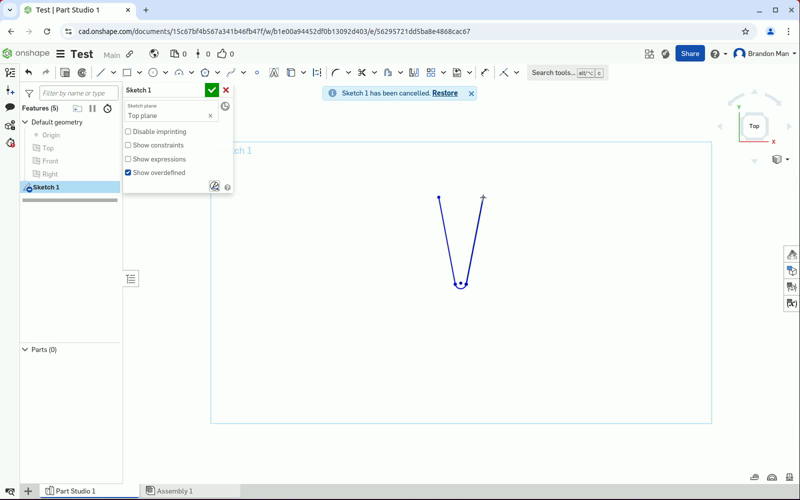
mouse_move(483, 197)
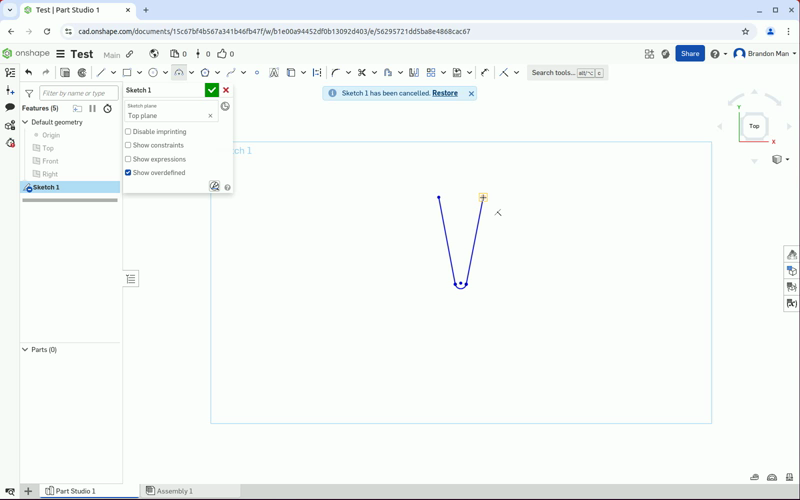
click(483, 197)
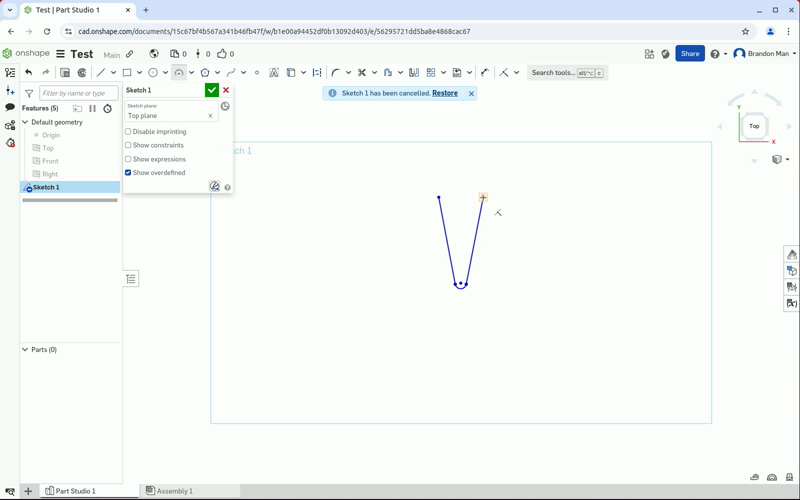
mouse_move(438, 197)
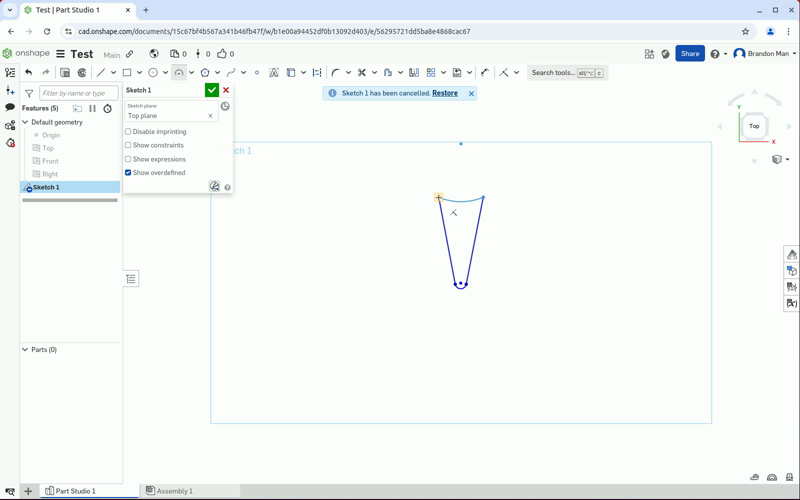
click(438, 197)
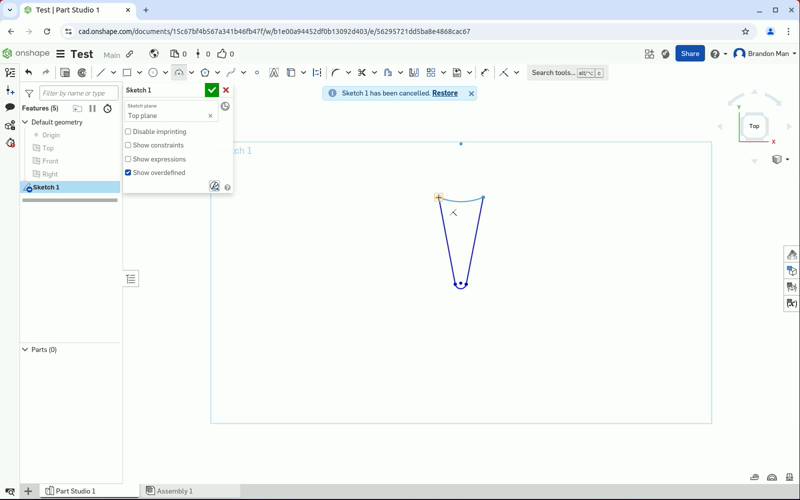
key_down(shift)
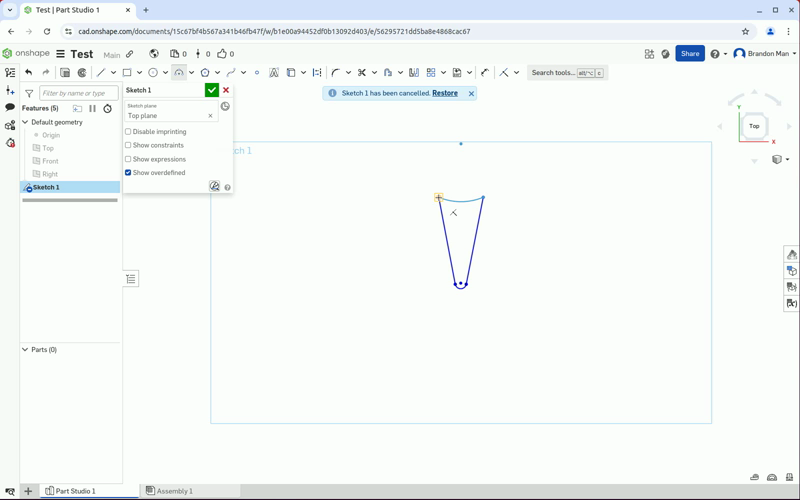
mouse_move(460, 170)
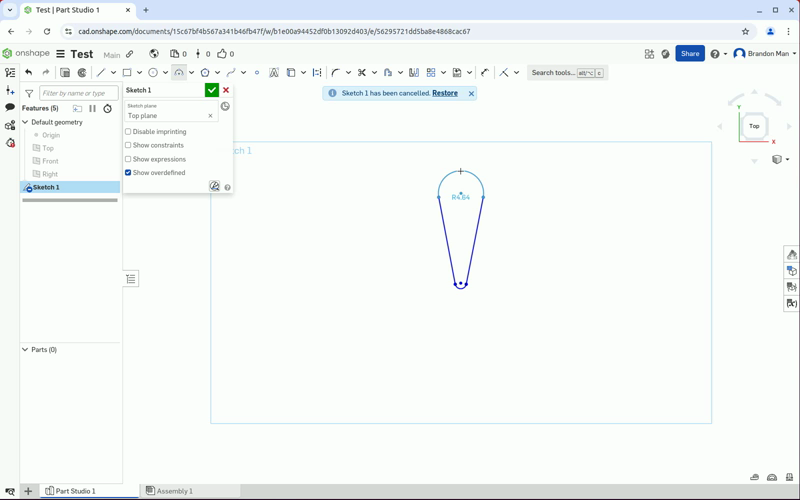
click(460, 170)
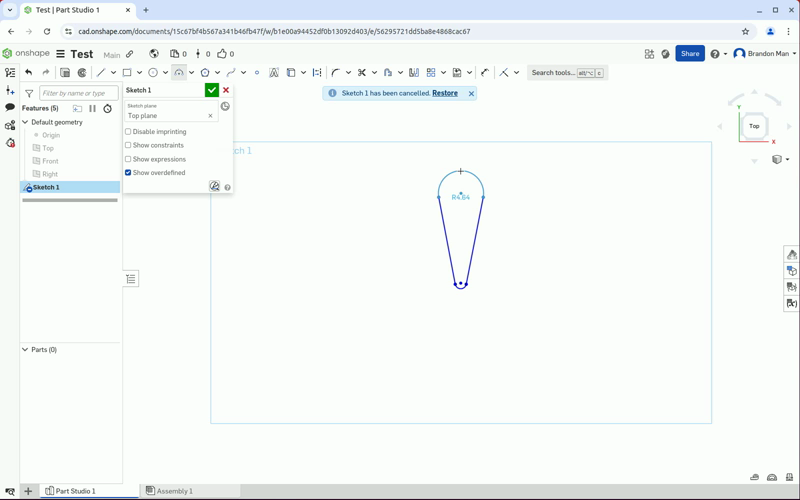
key_up(shift)
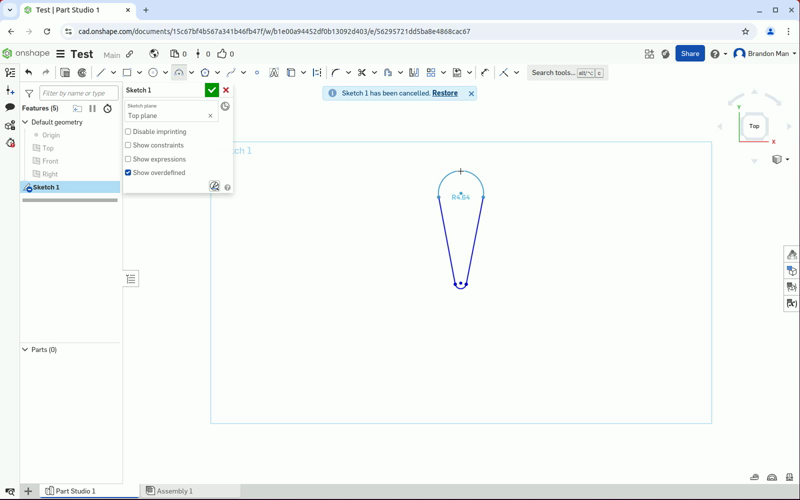
key(esc)
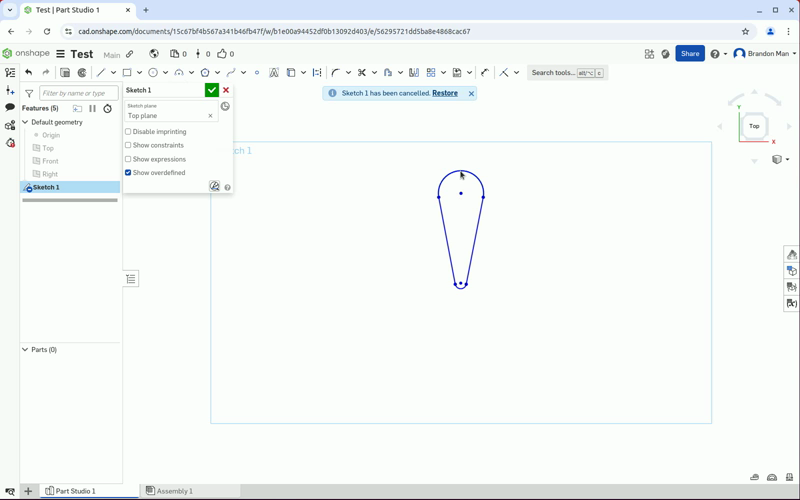
key(c)
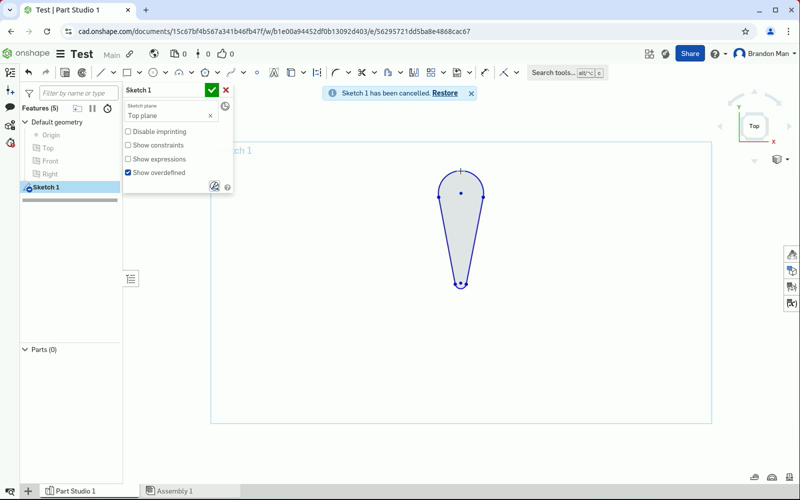
key_down(shift)
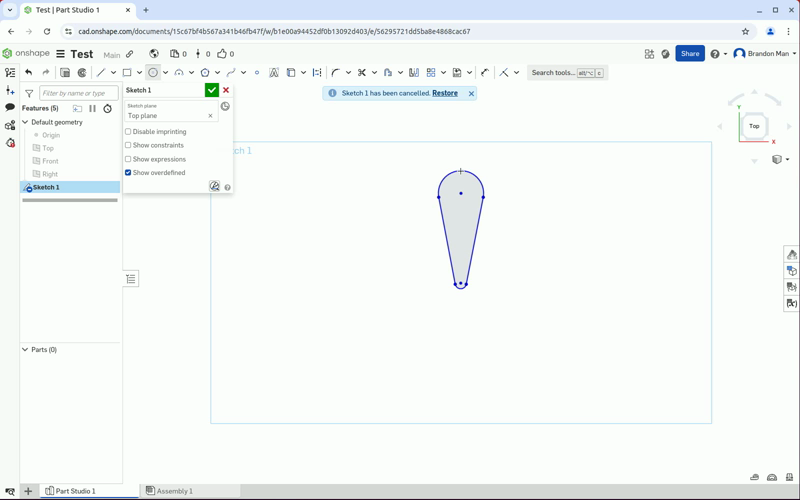
mouse_move(460, 283)
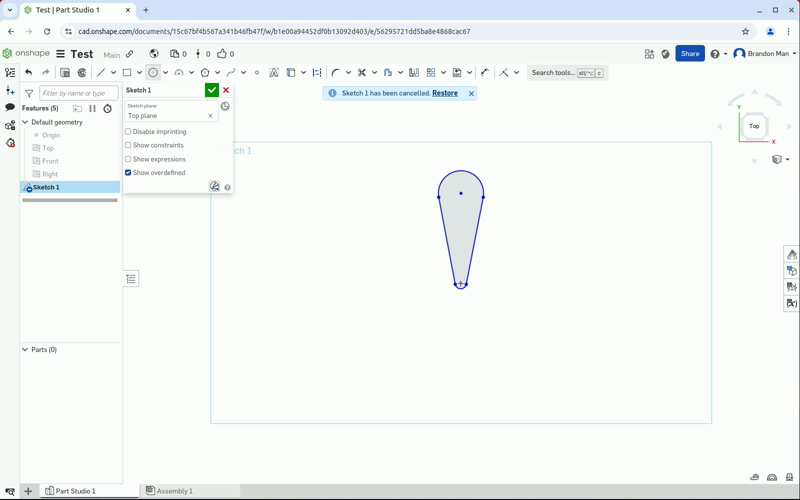
click(460, 283)
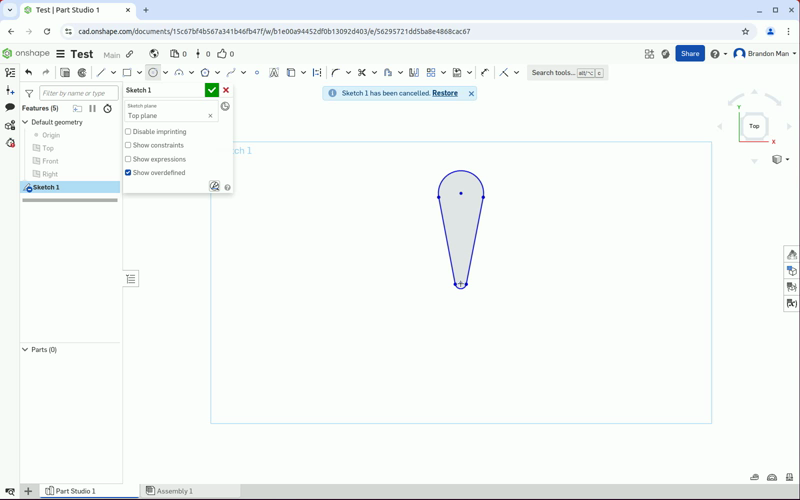
key_up(shift)
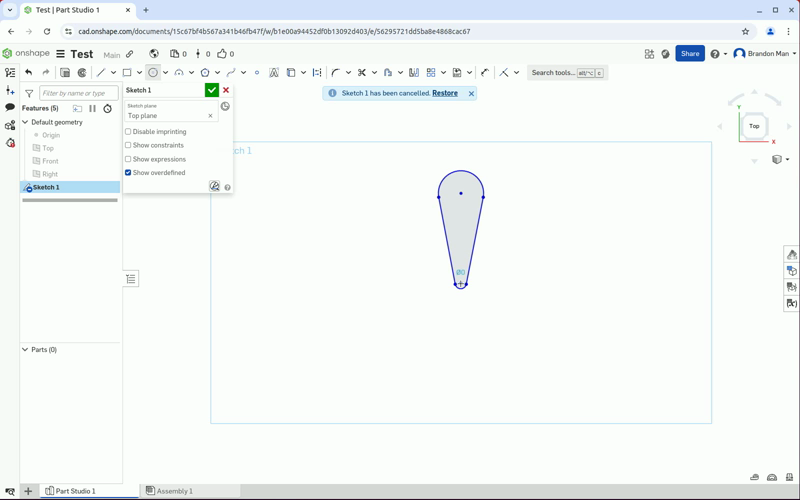
mouse_move(463, 283)
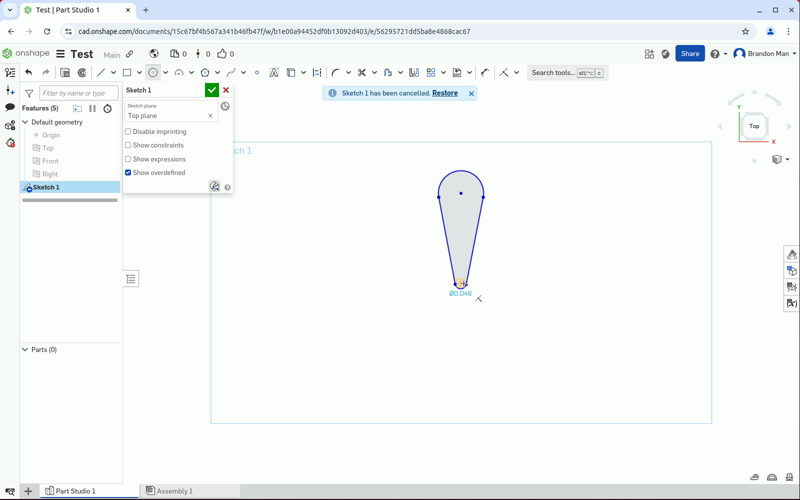
scroll(6)
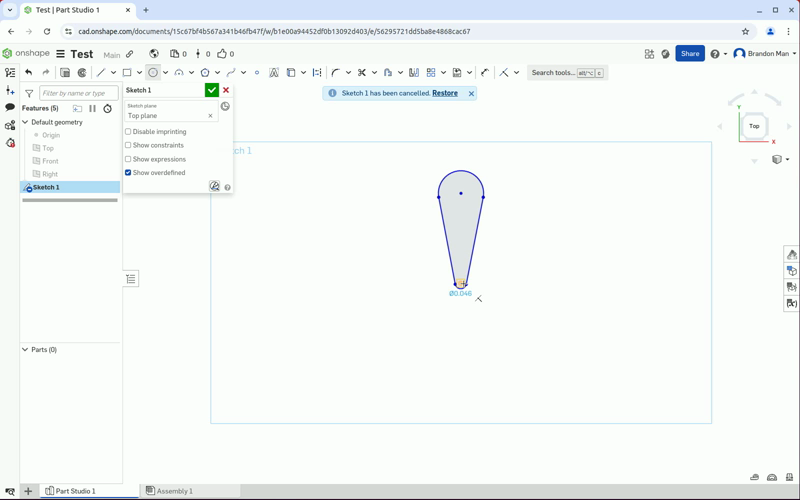
scroll(6)
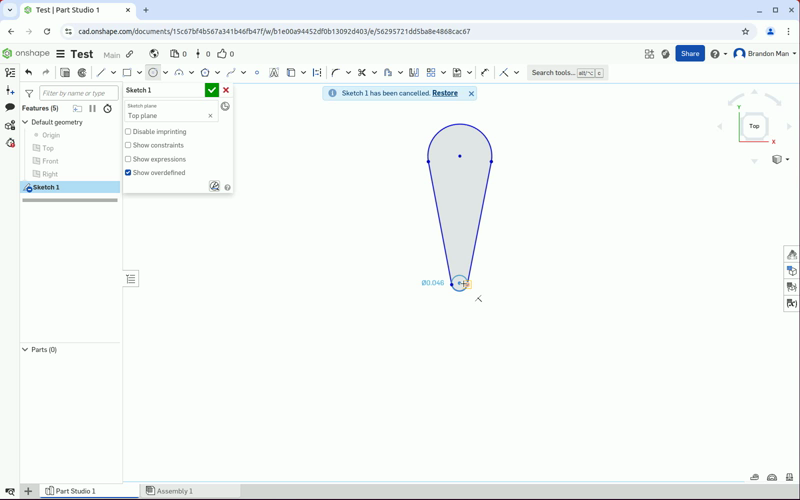
scroll(6)
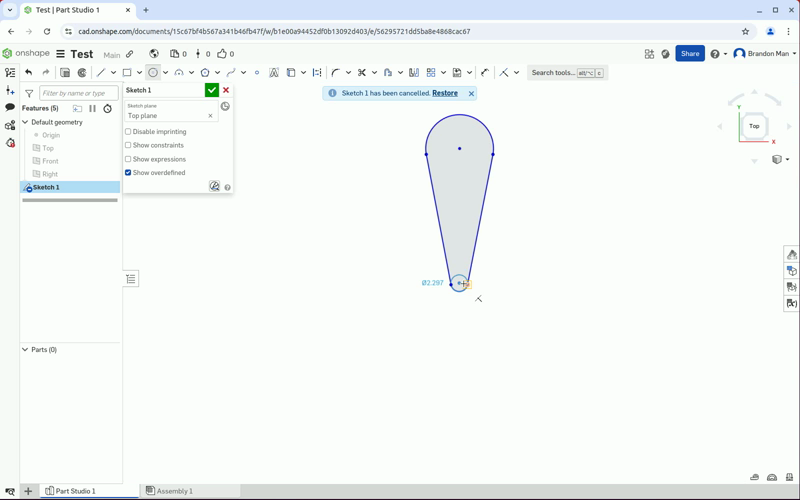
scroll(6)
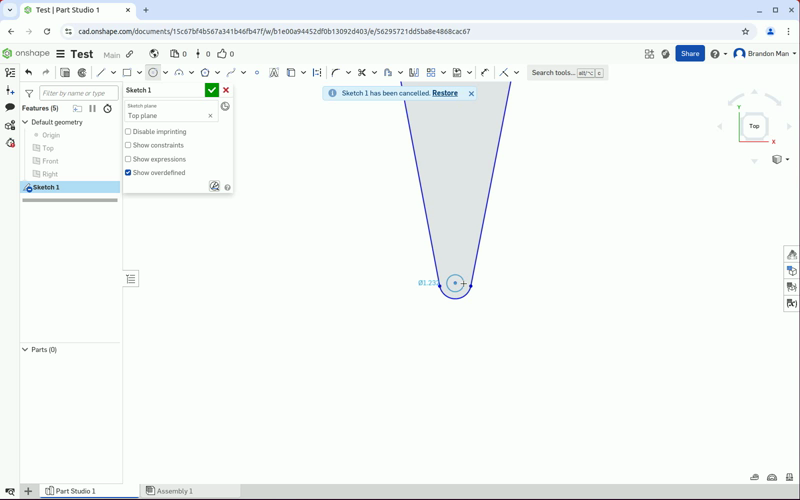
scroll(6)
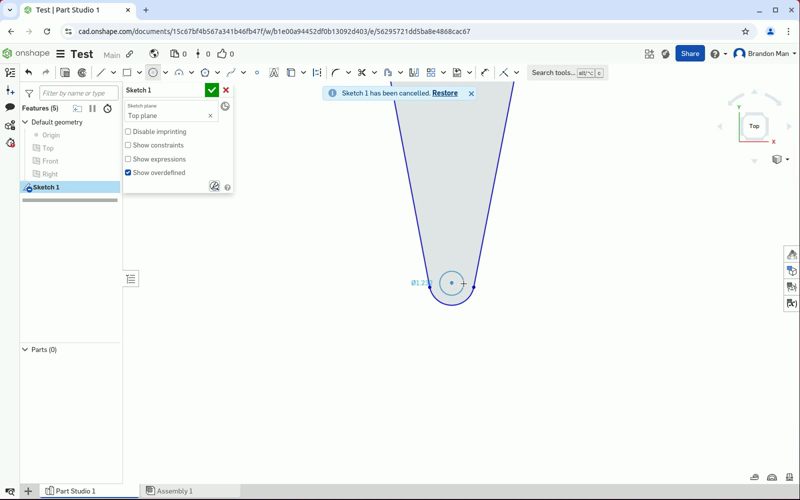
scroll(6)
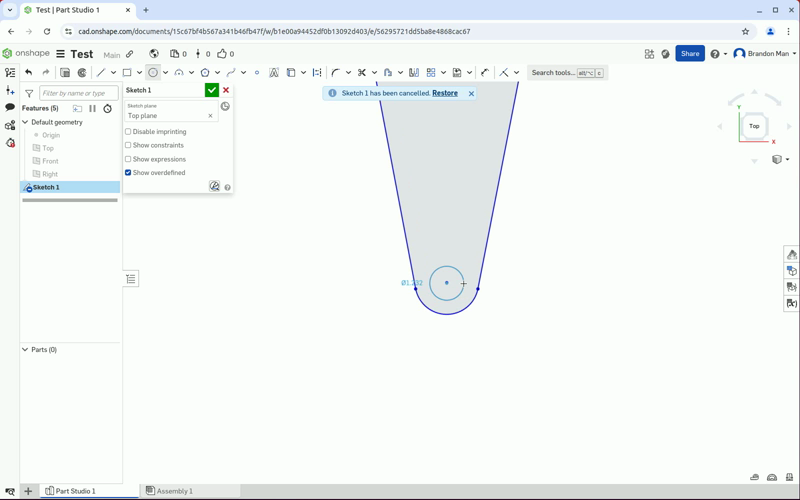
scroll(6)
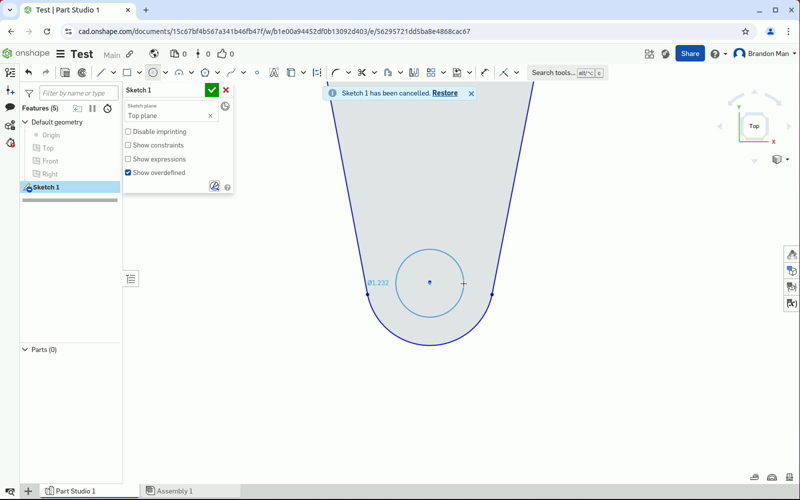
click(463, 283)
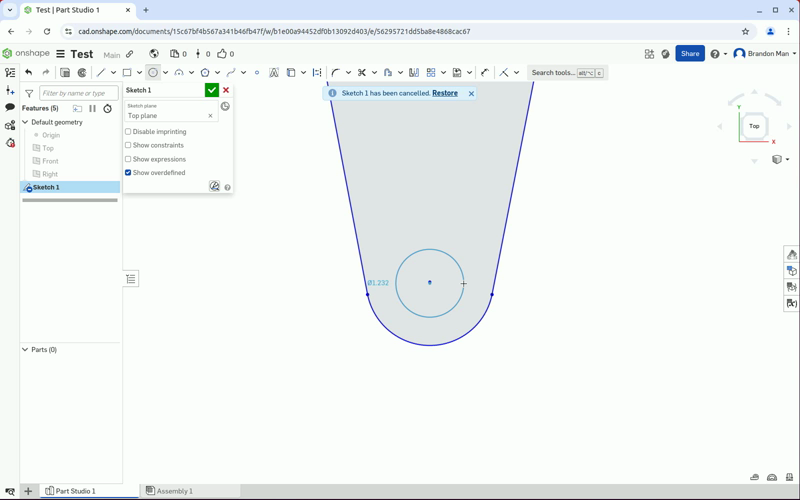
scroll(-6)
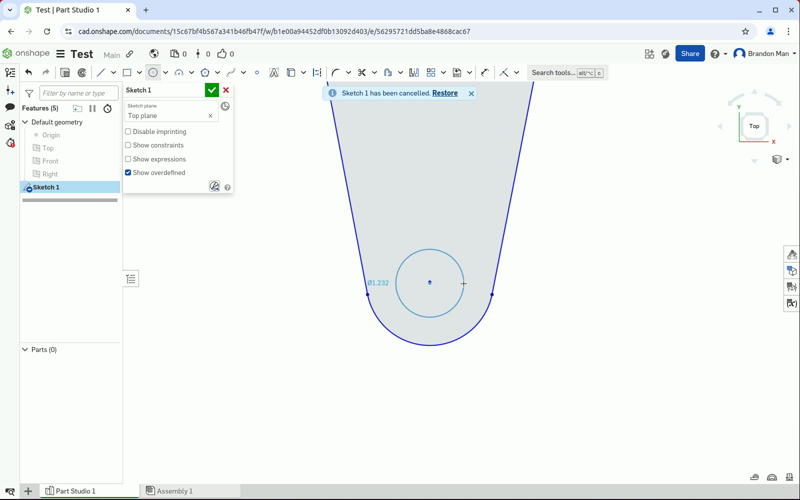
scroll(-6)
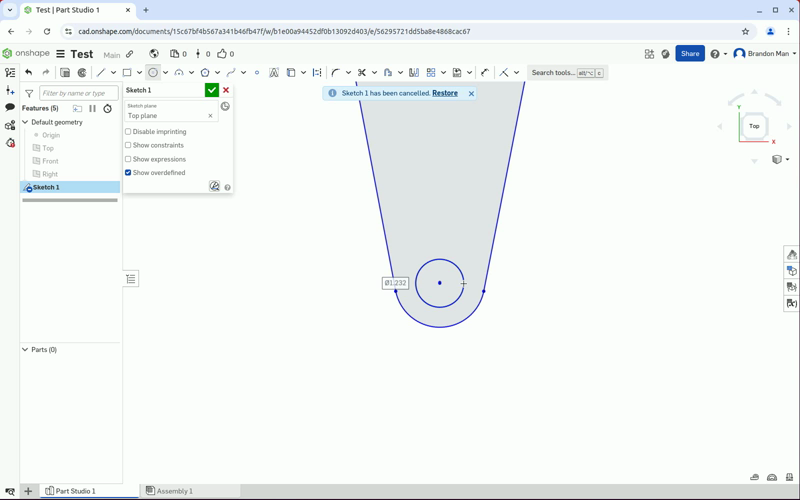
scroll(-6)
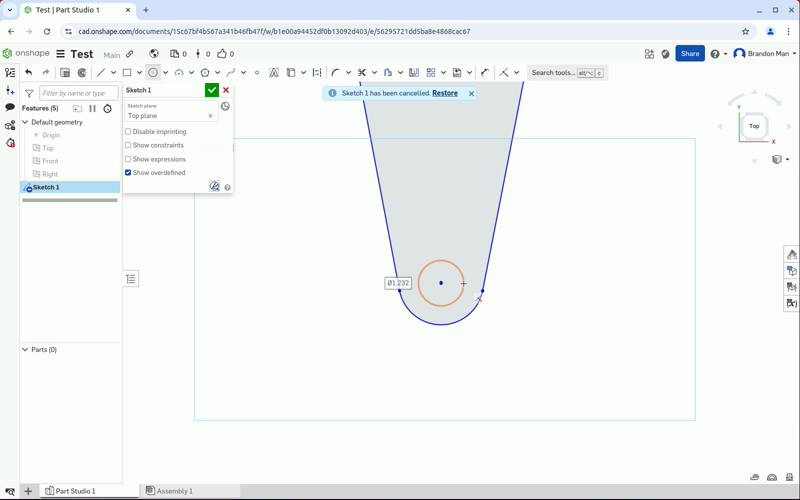
scroll(-6)
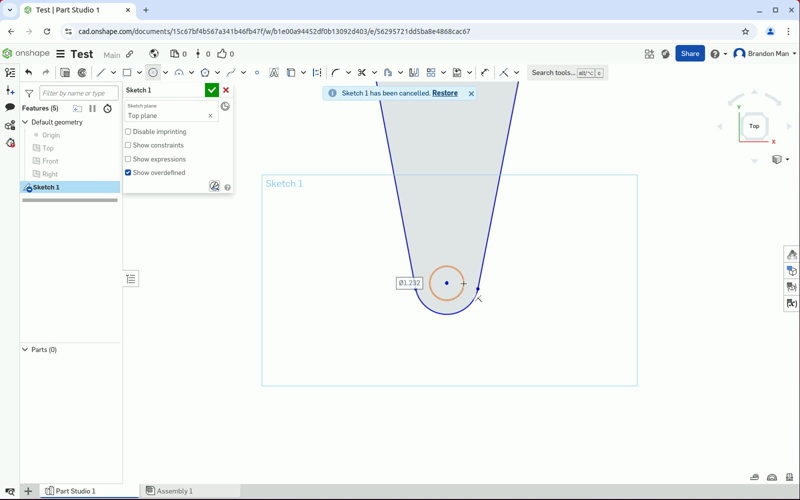
scroll(-6)
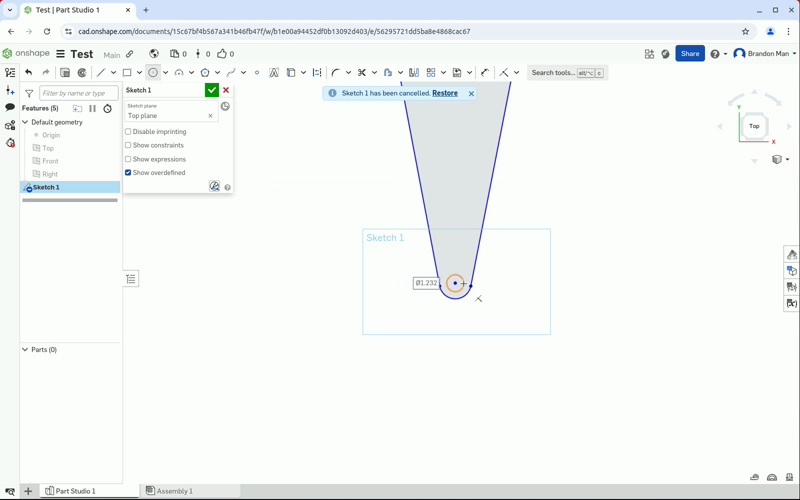
scroll(-6)
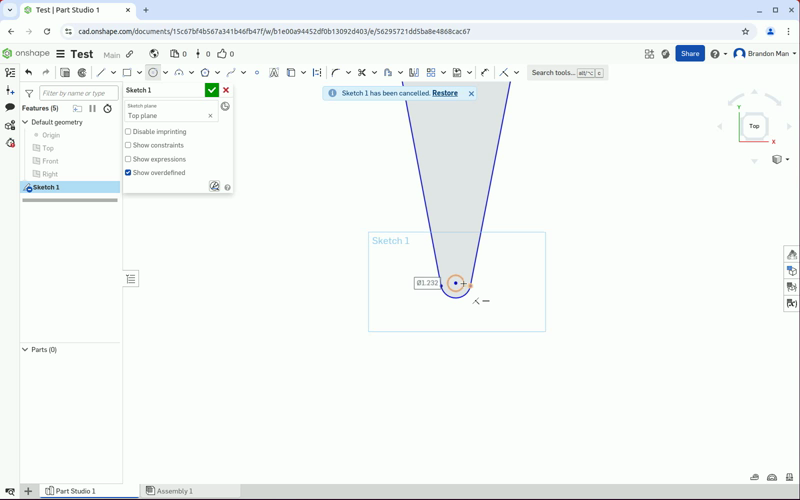
scroll(-6)
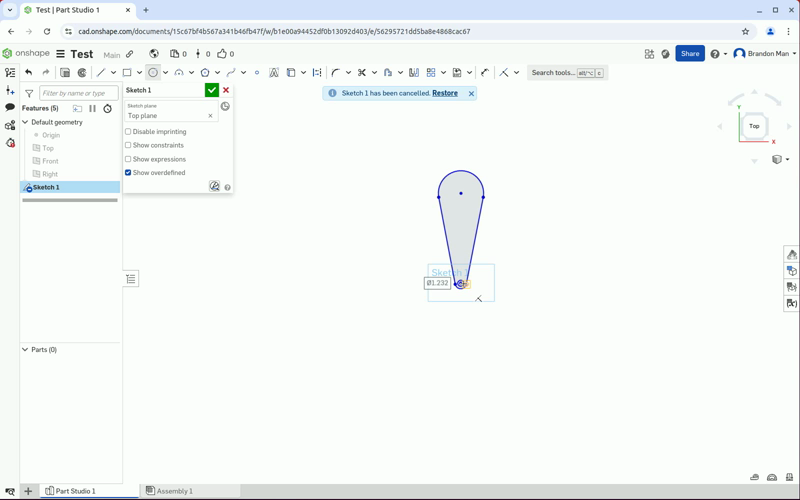
key(esc)
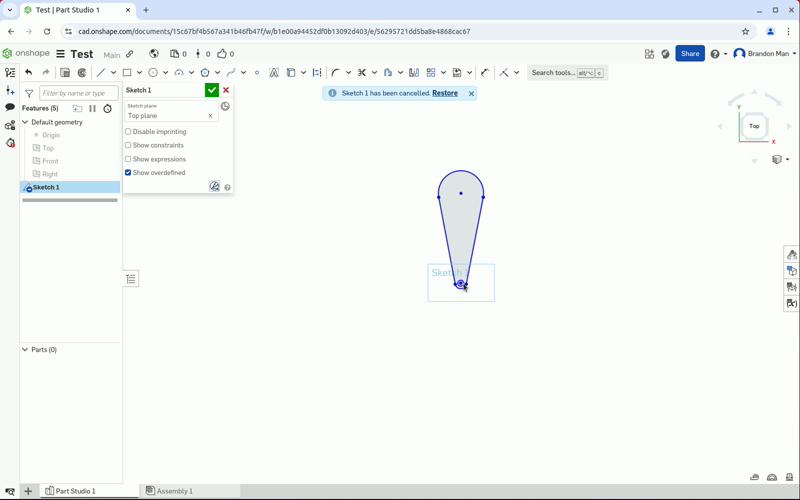
mouse_move(456, 200)
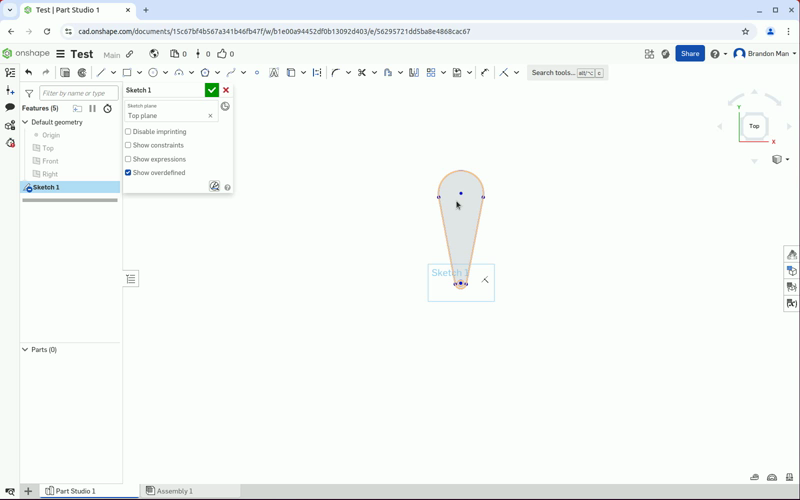
click(456, 200)
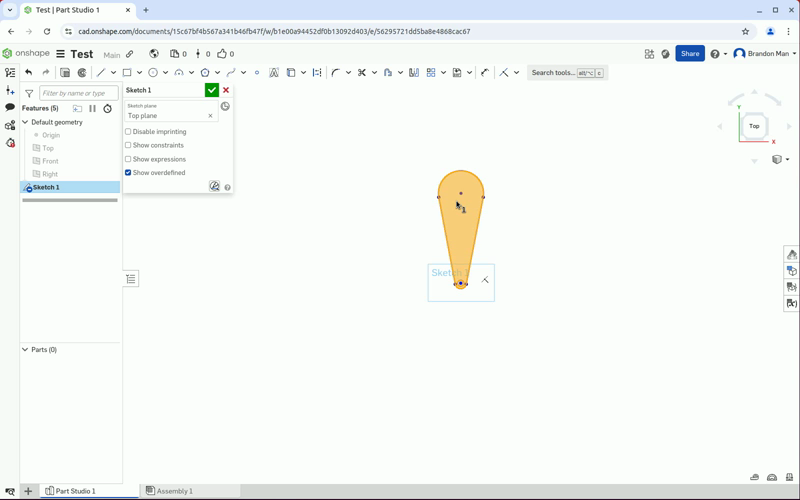
mouse_move(73, 352)
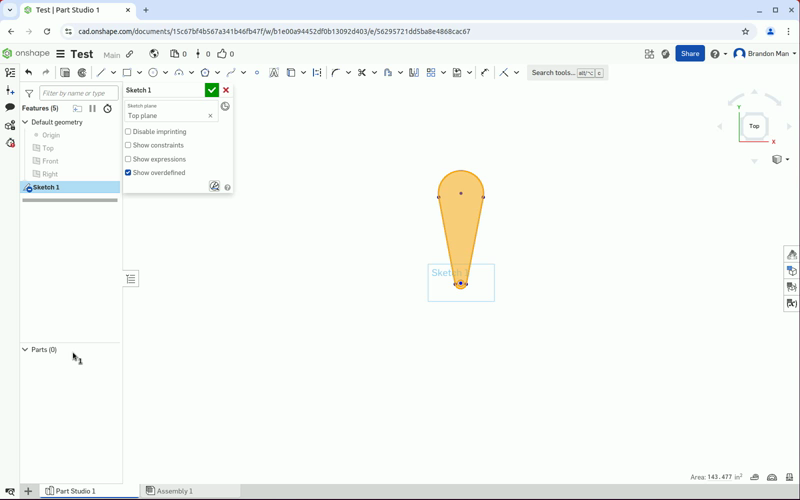
key(shift+y)
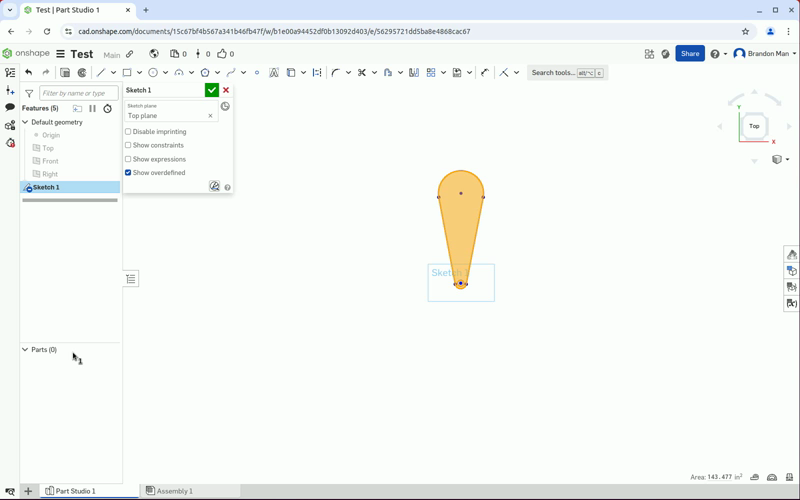
key(shift+e)
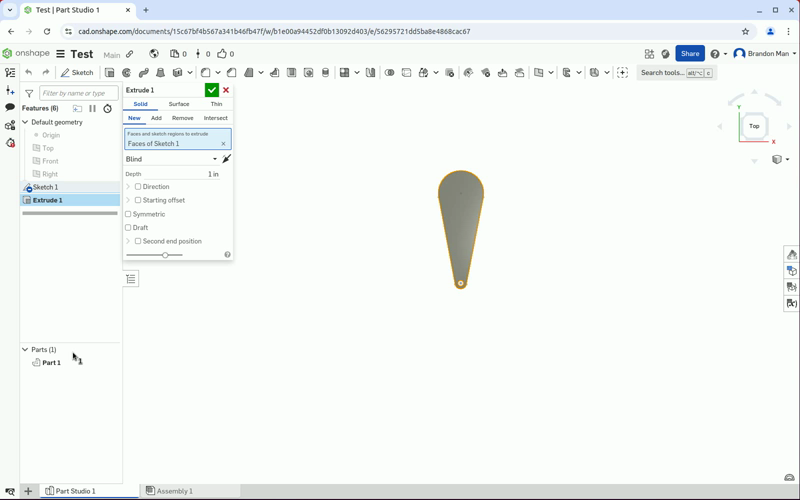
mouse_move(143, 106)
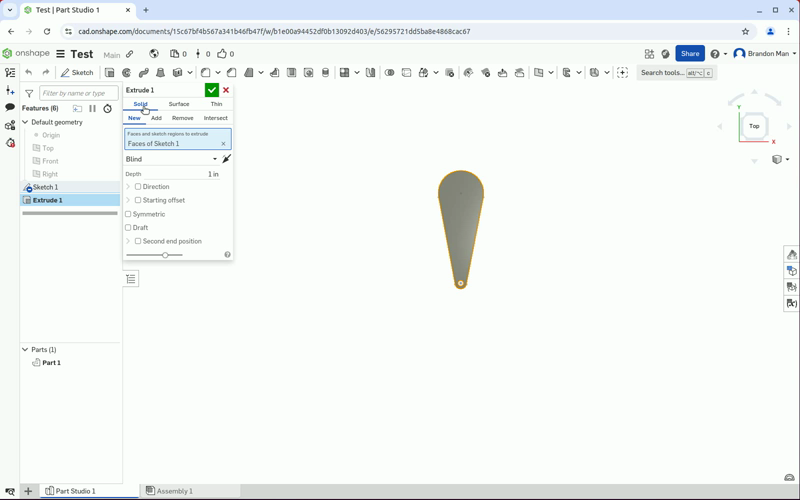
click(143, 106)
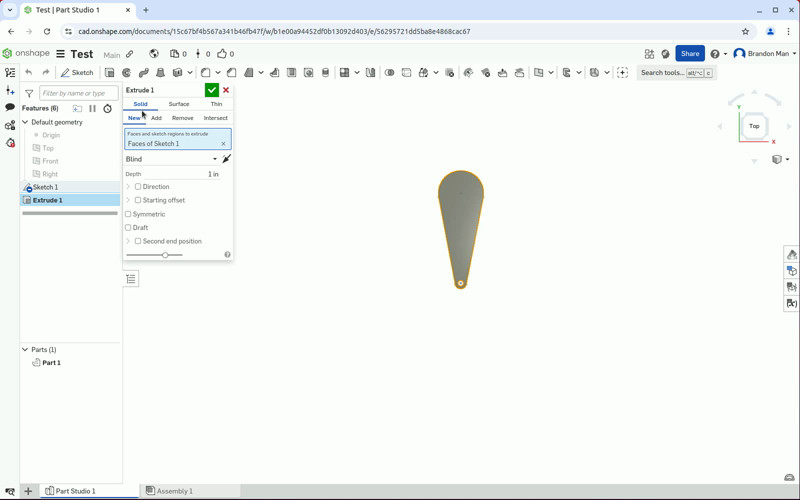
mouse_move(137, 120)
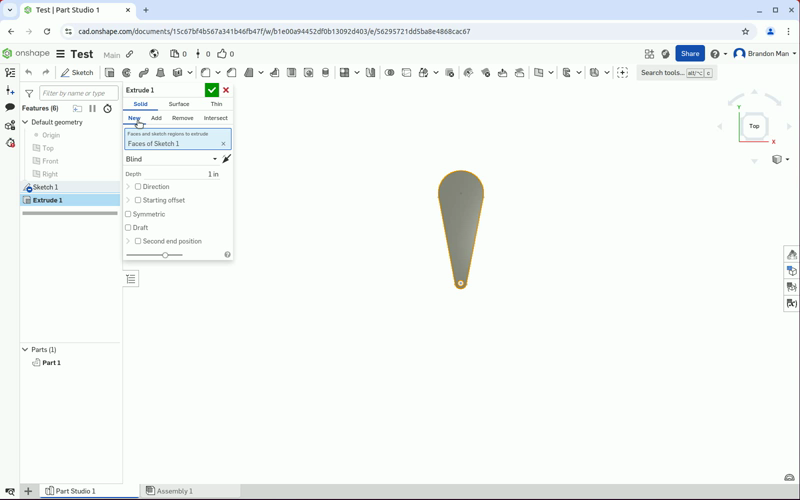
click(137, 120)
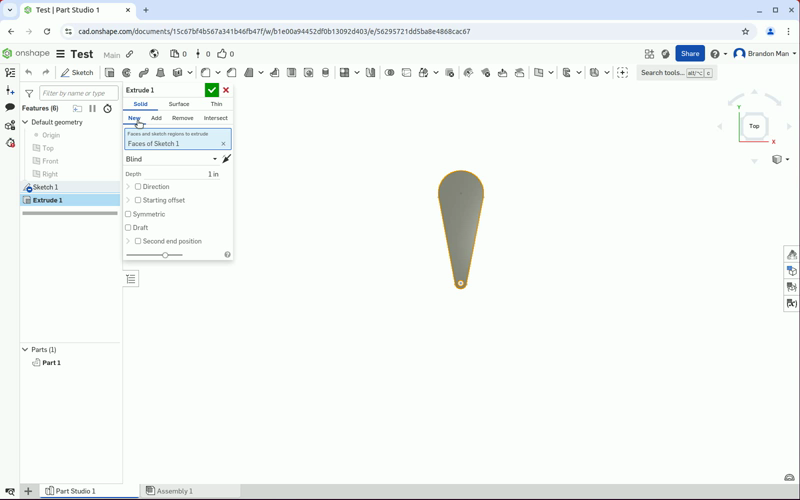
key(tab, 4)
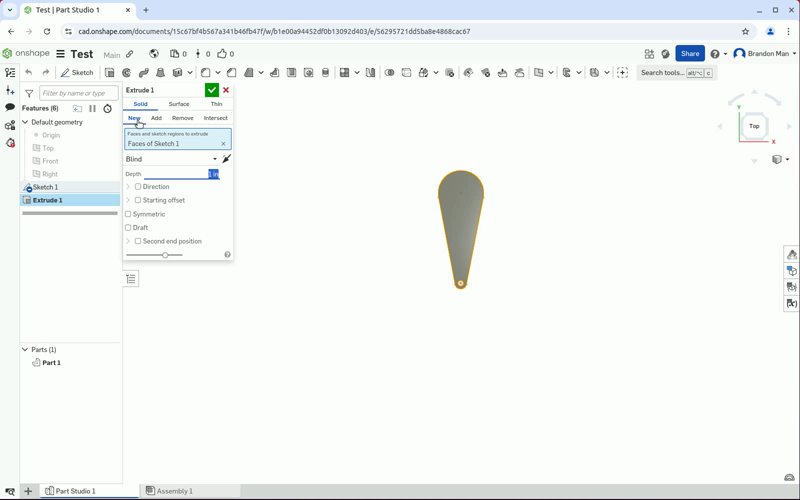
text(1.204)
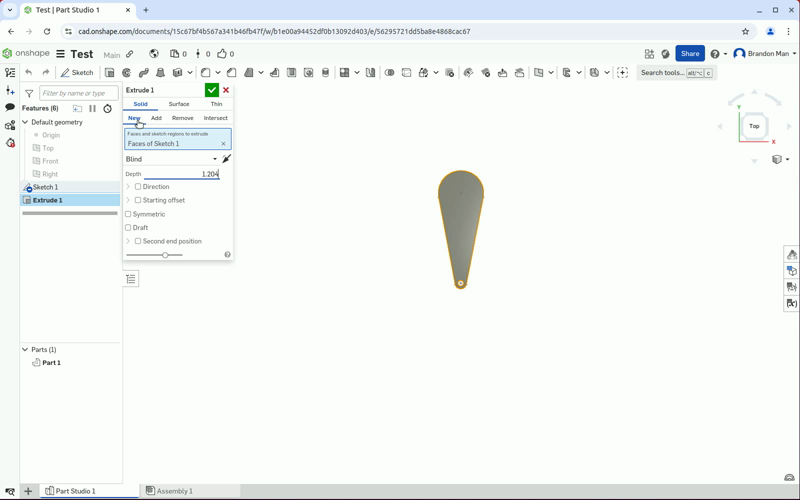
key(enter)
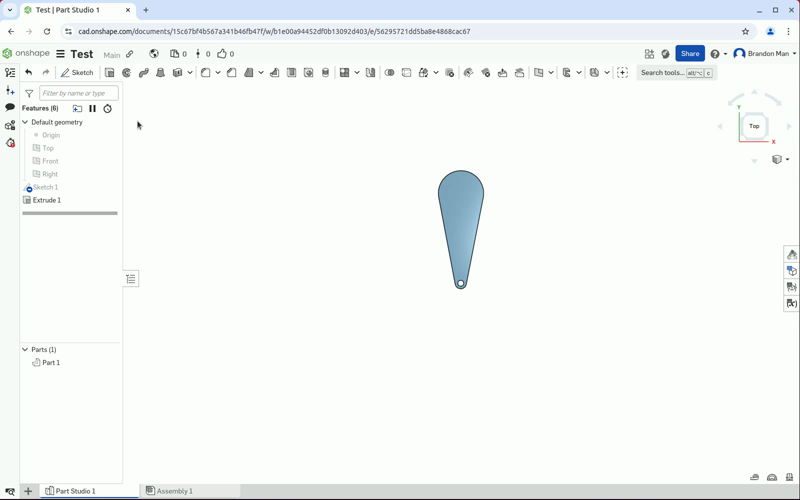
key(shift+h)
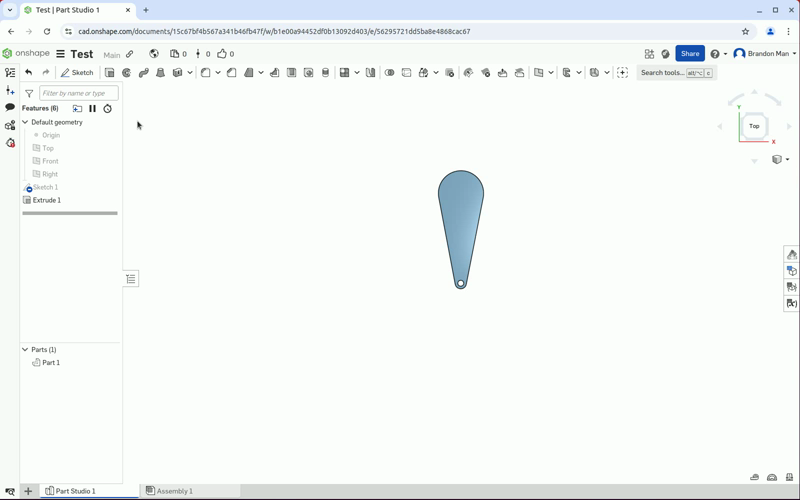
key(shift+h)
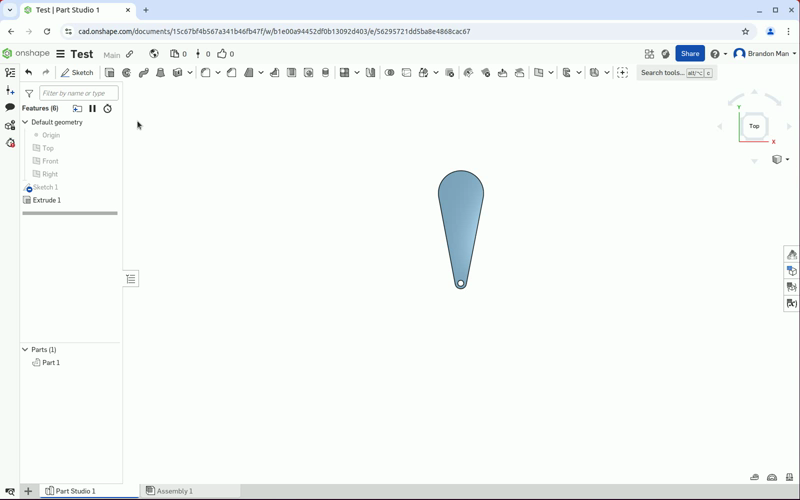
mouse_move(73, 189)
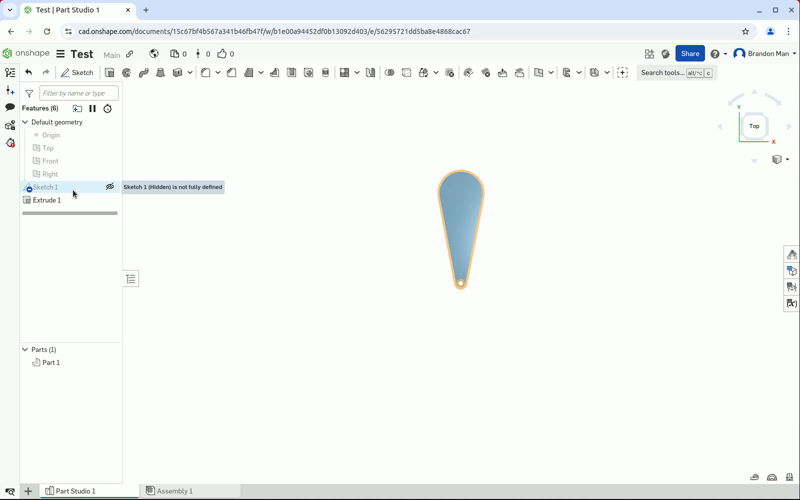
click(73, 189)
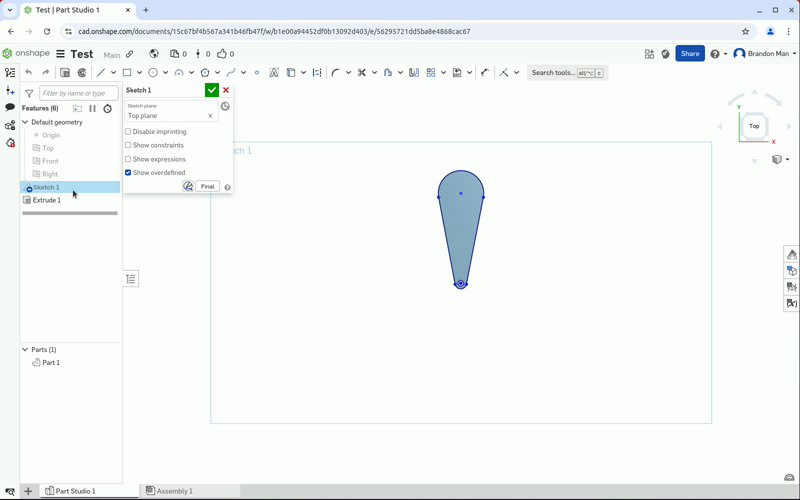
mouse_move(229, 92)
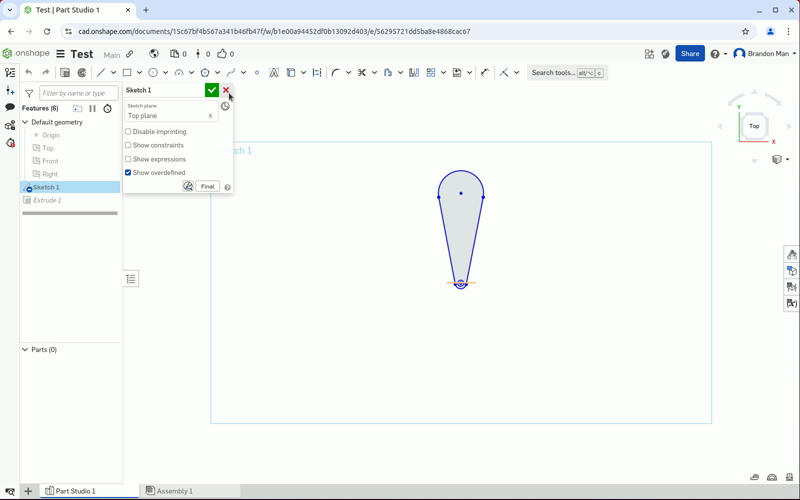
click(229, 92)
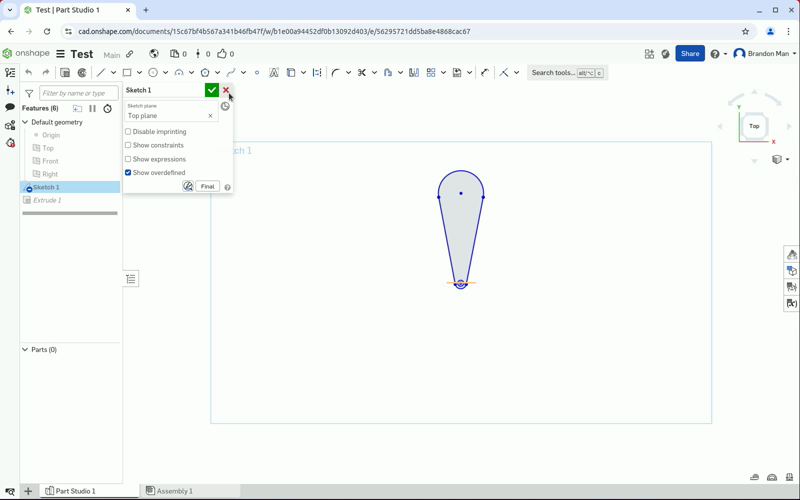
key(shift+s)
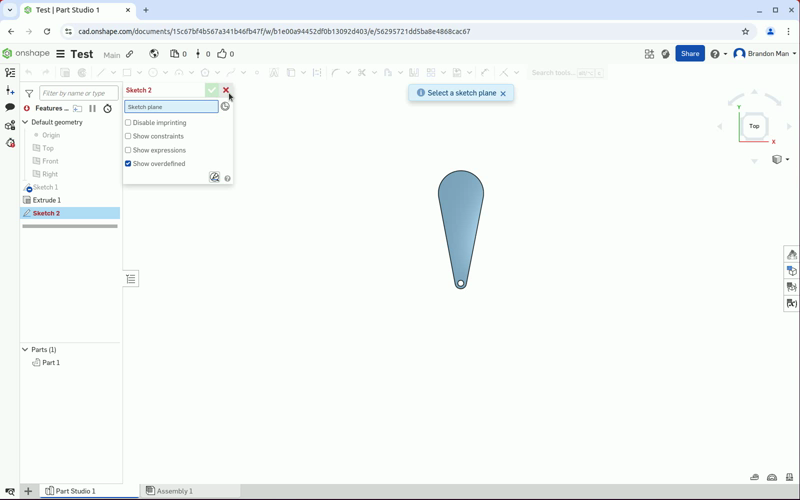
mouse_move(73, 150)
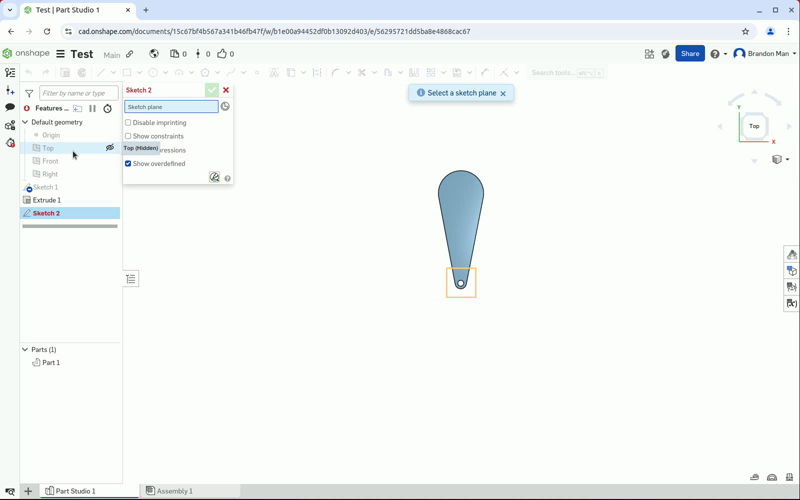
click(73, 150)
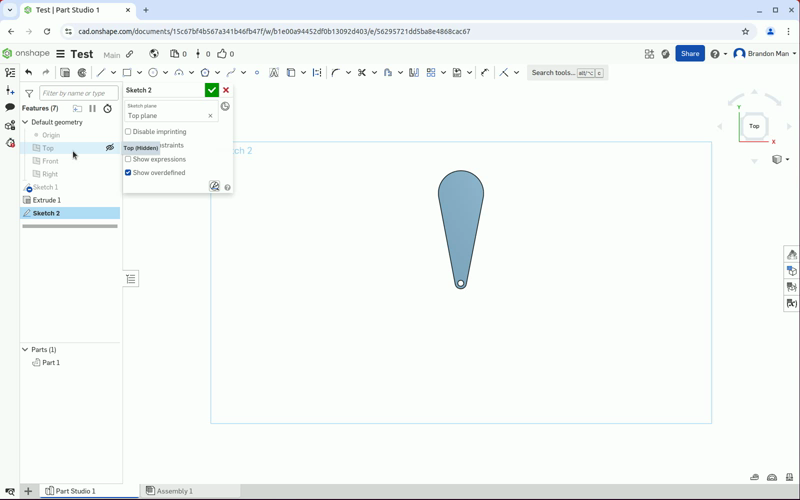
mouse_move(73, 352)
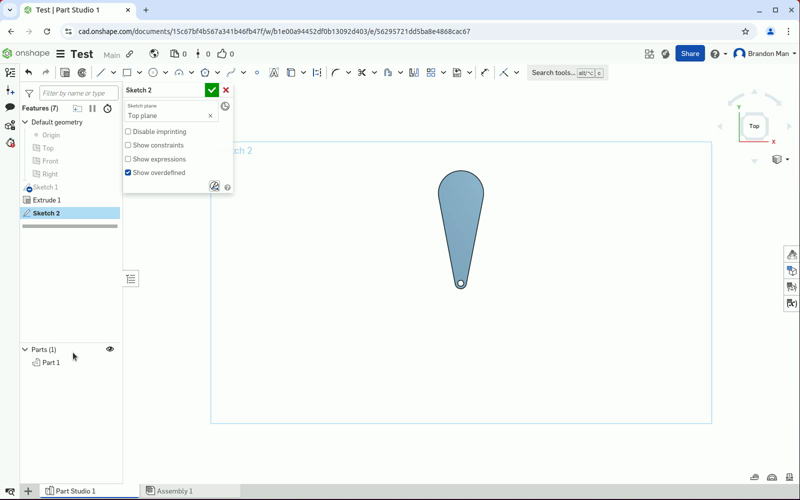
key(y)
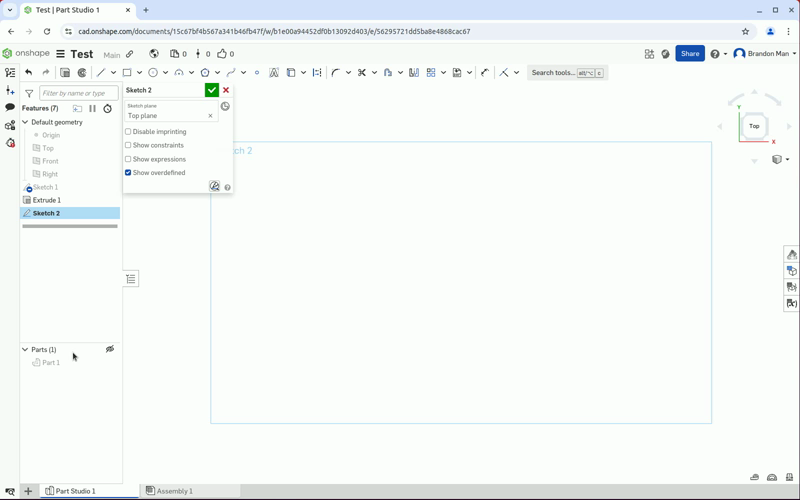
key(c)
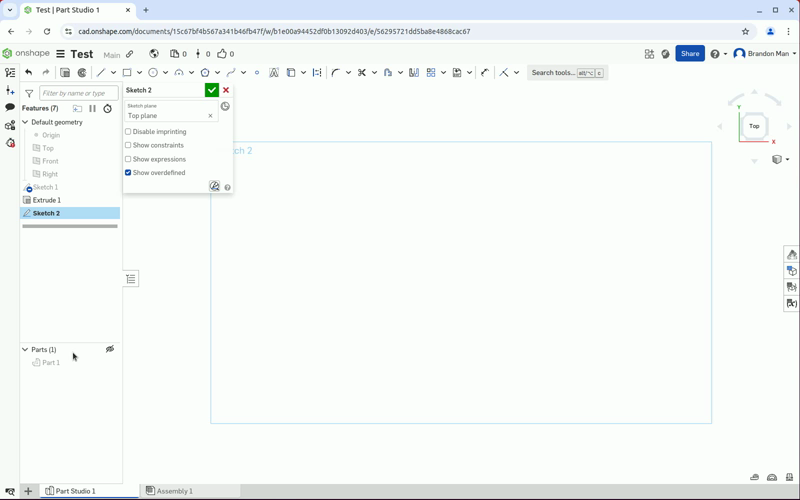
key_down(shift)
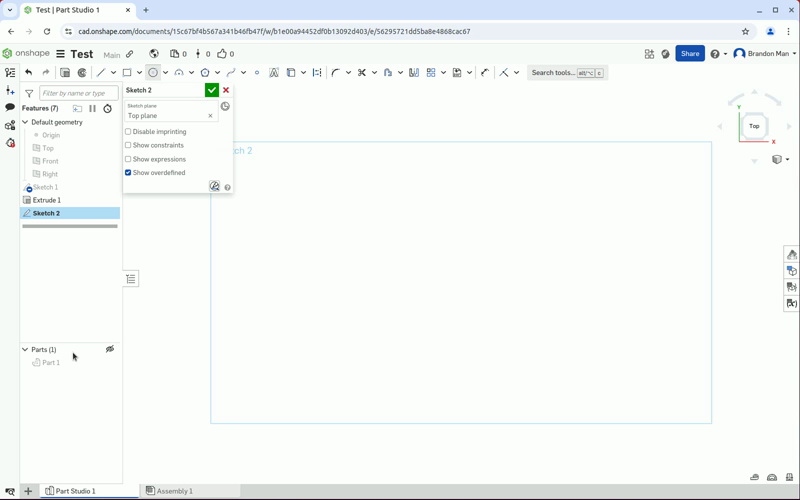
mouse_move(461, 282)
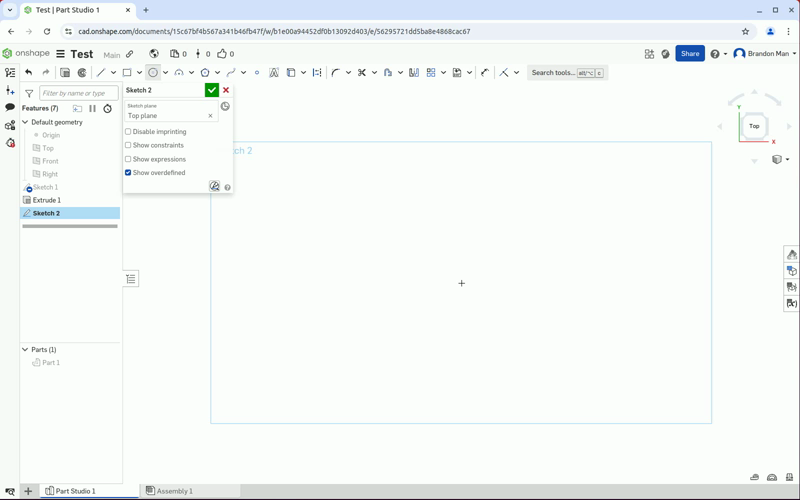
click(461, 282)
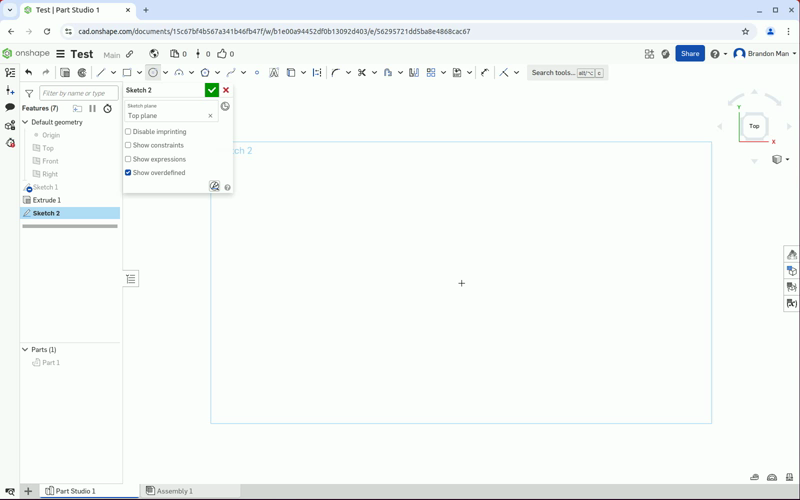
key_up(shift)
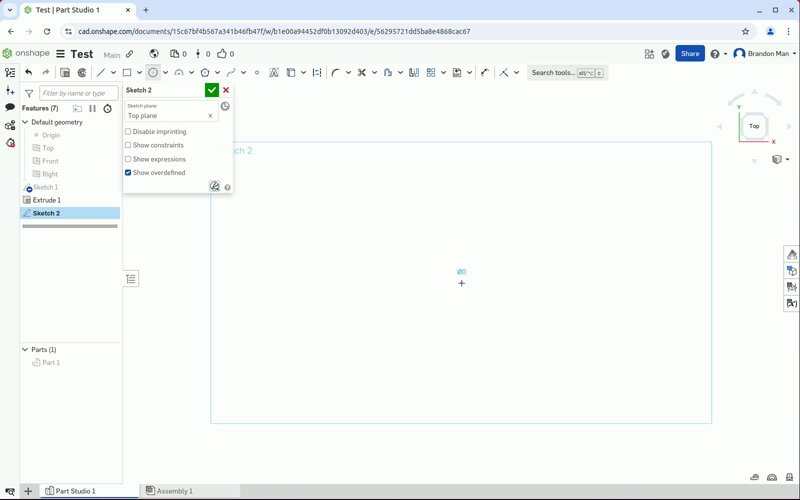
mouse_move(465, 282)
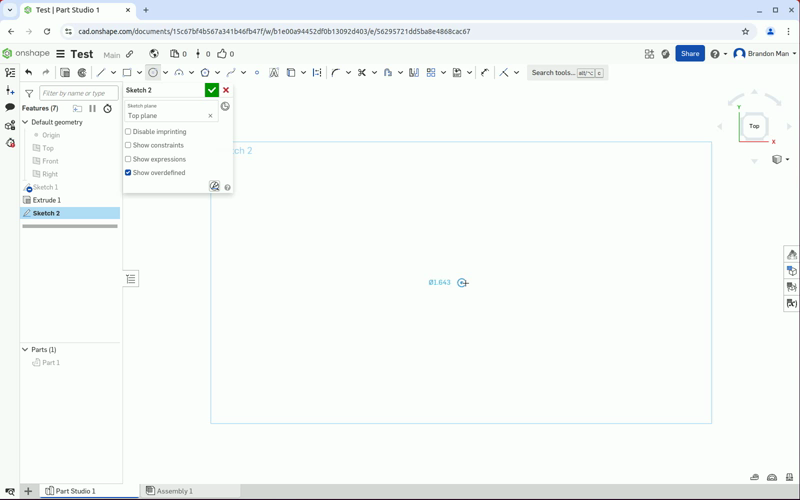
click(465, 282)
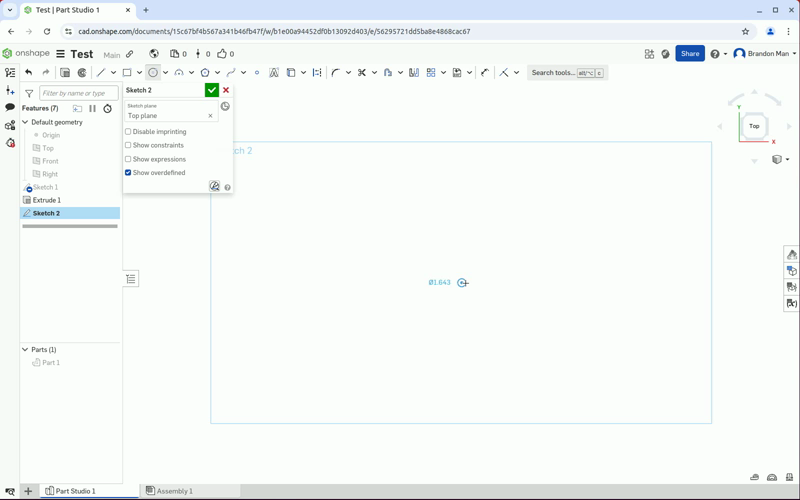
key(esc)
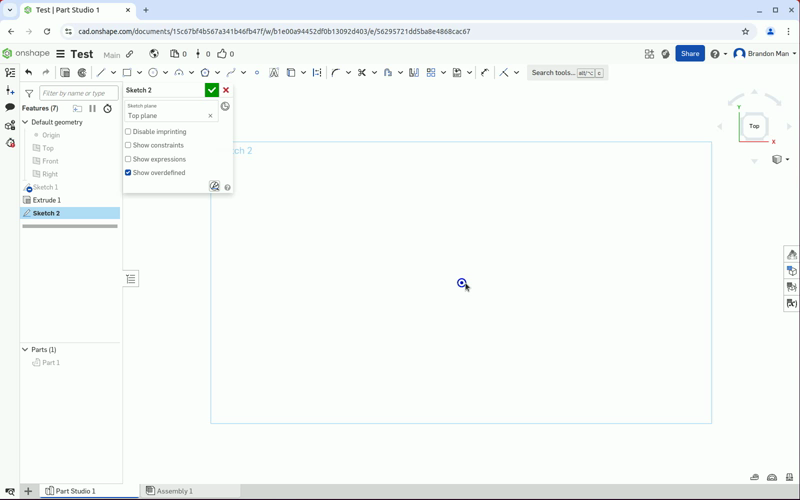
mouse_move(463, 282)
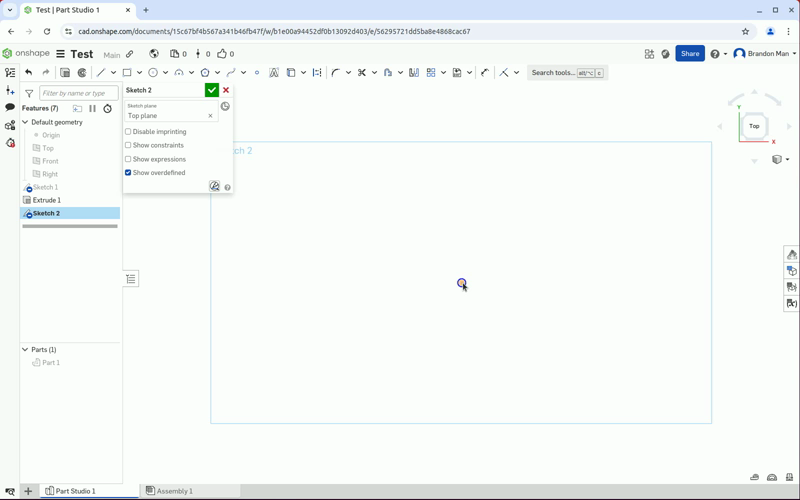
scroll(6)
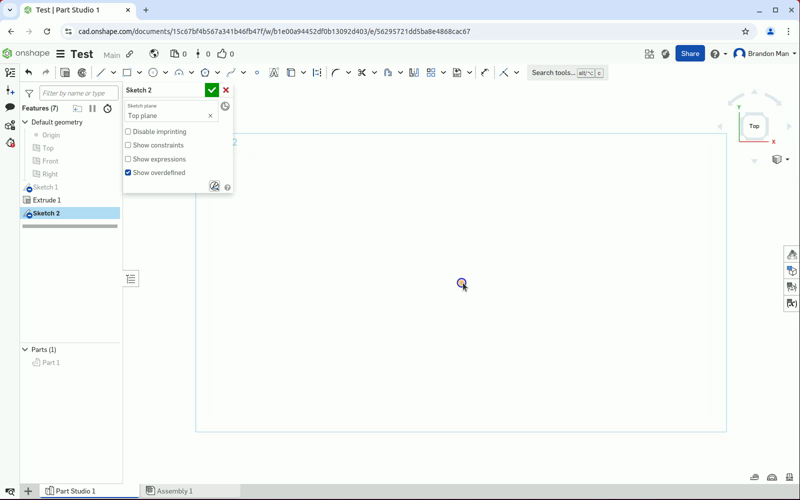
scroll(6)
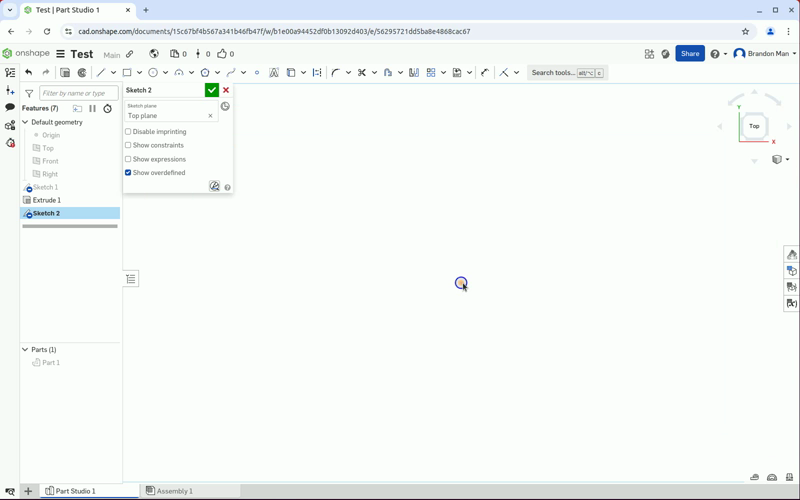
scroll(6)
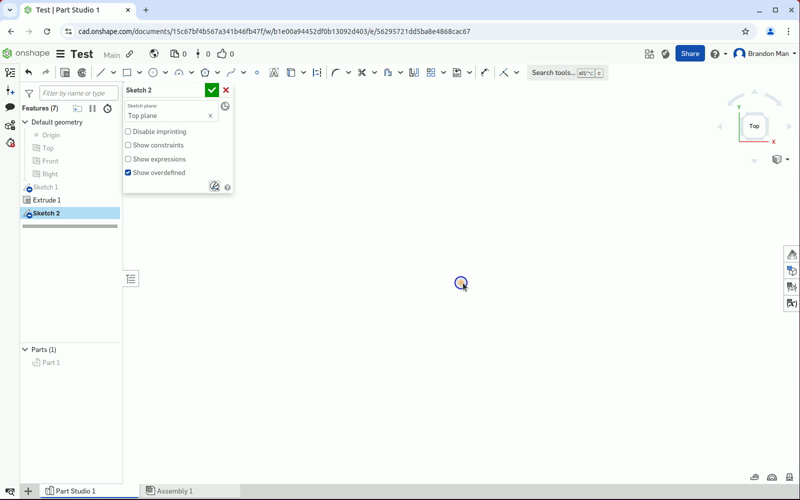
scroll(6)
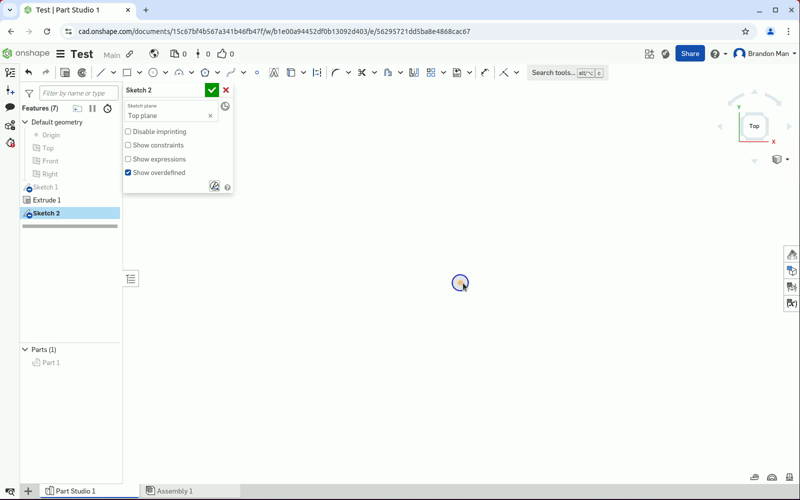
scroll(6)
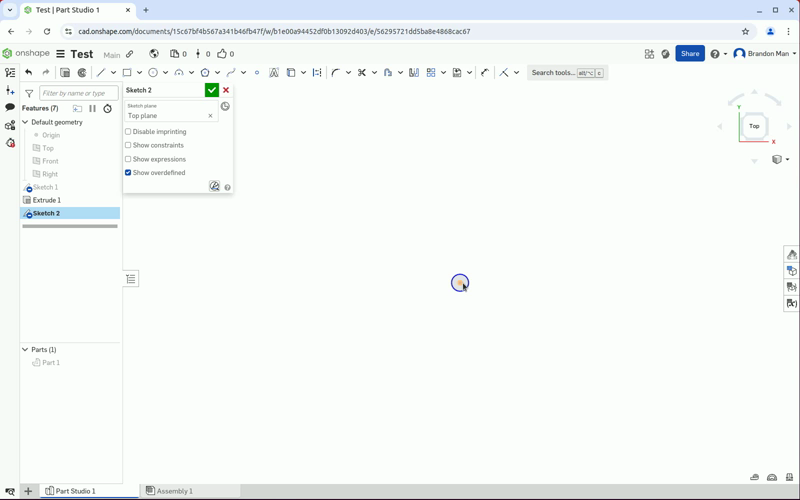
scroll(6)
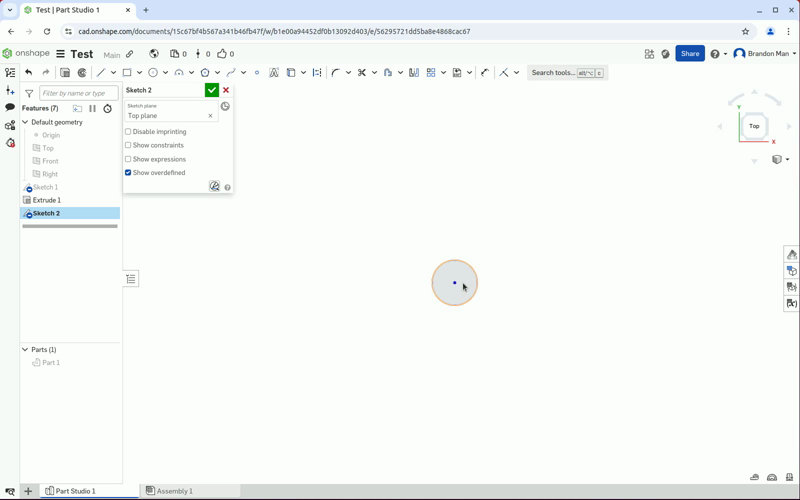
scroll(6)
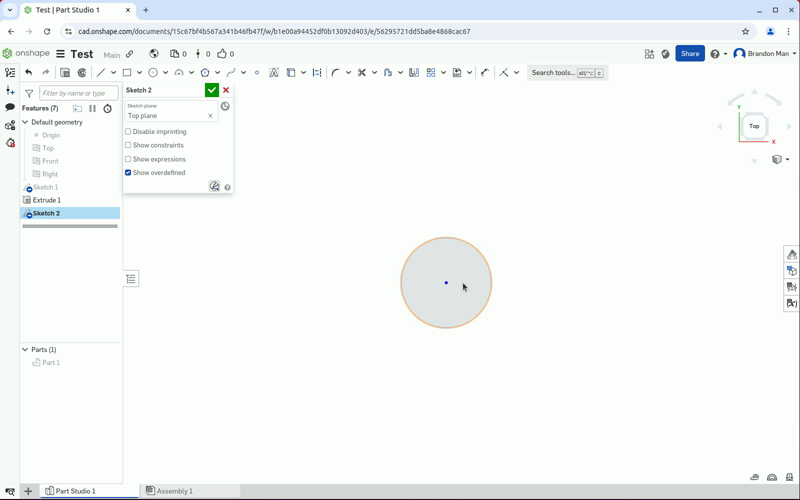
click(463, 282)
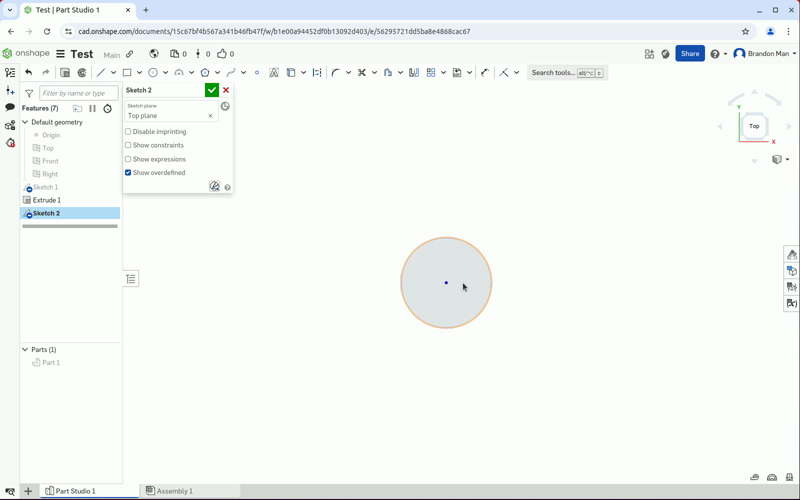
scroll(-6)
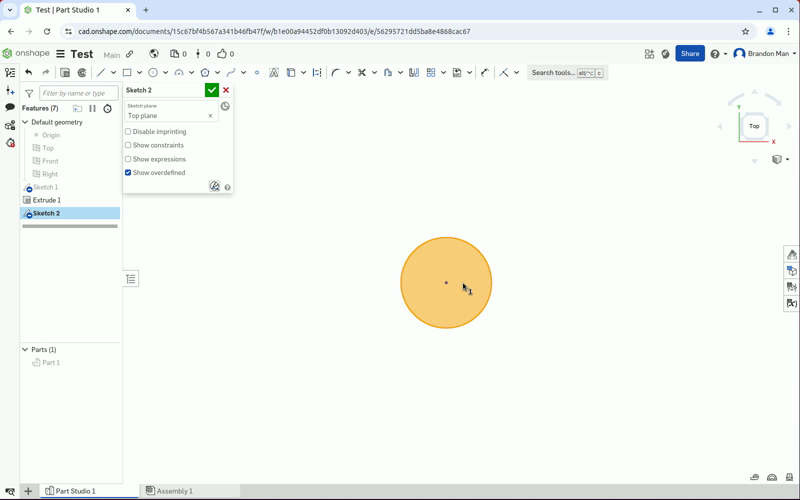
scroll(-6)
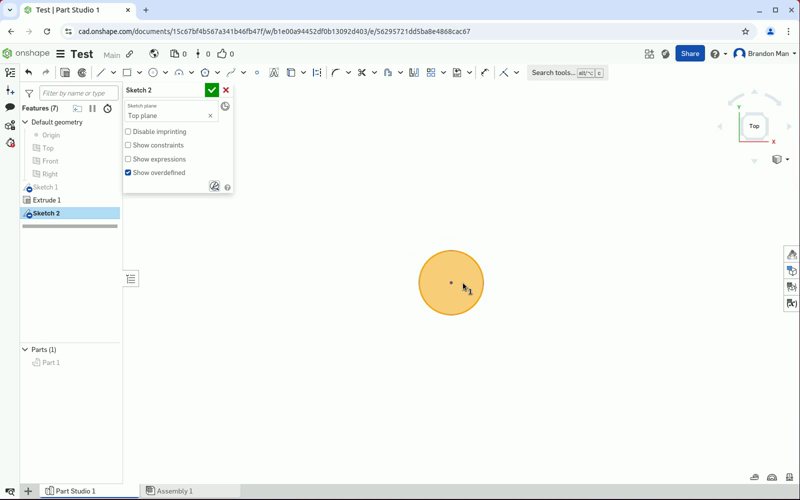
scroll(-6)
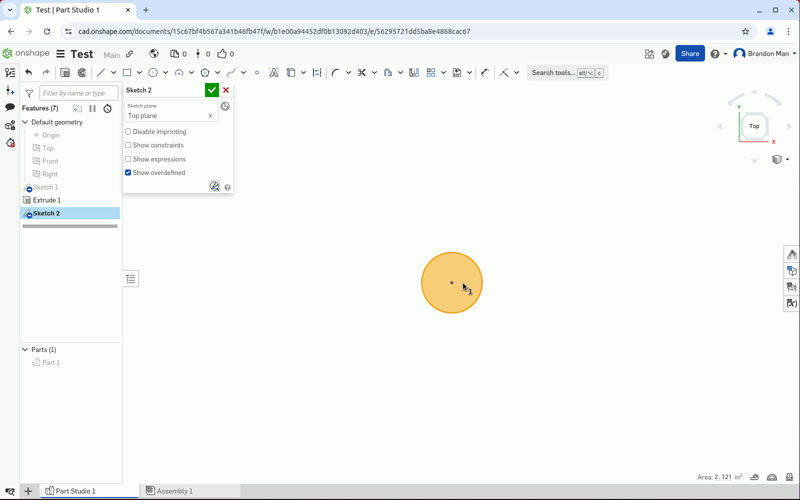
scroll(-6)
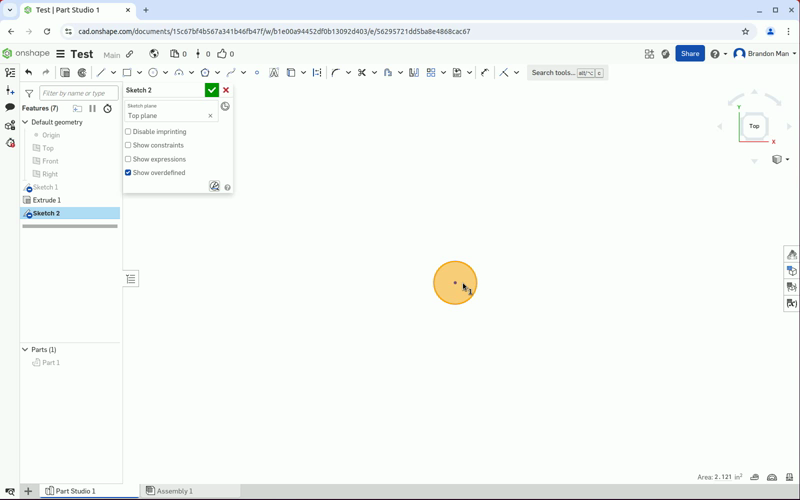
scroll(-6)
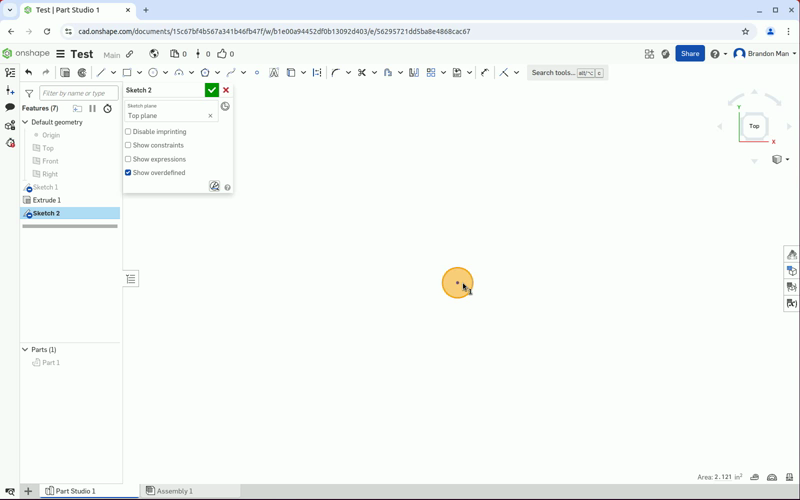
scroll(-6)
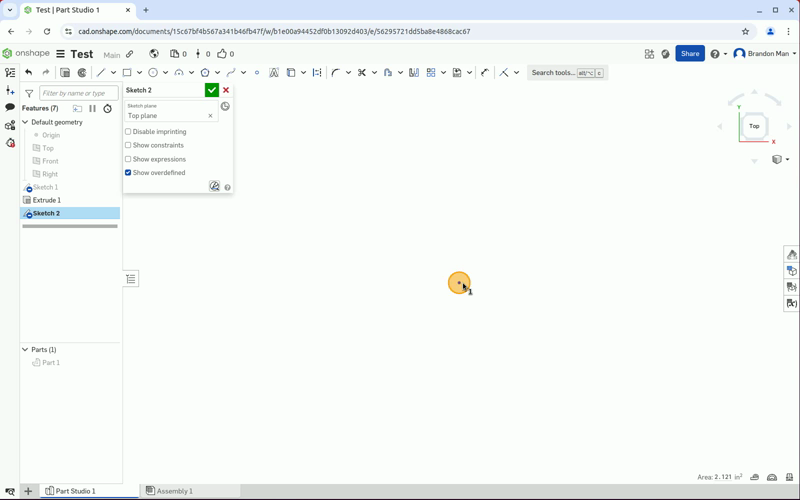
scroll(-6)
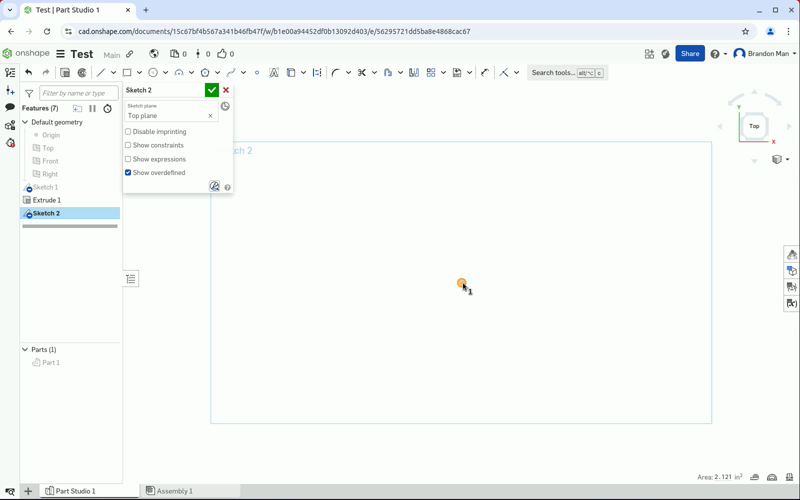
mouse_move(73, 352)
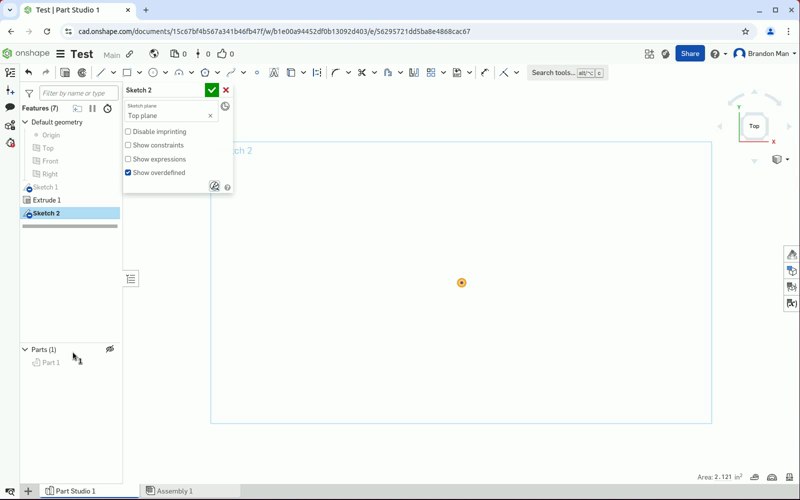
key(shift+y)
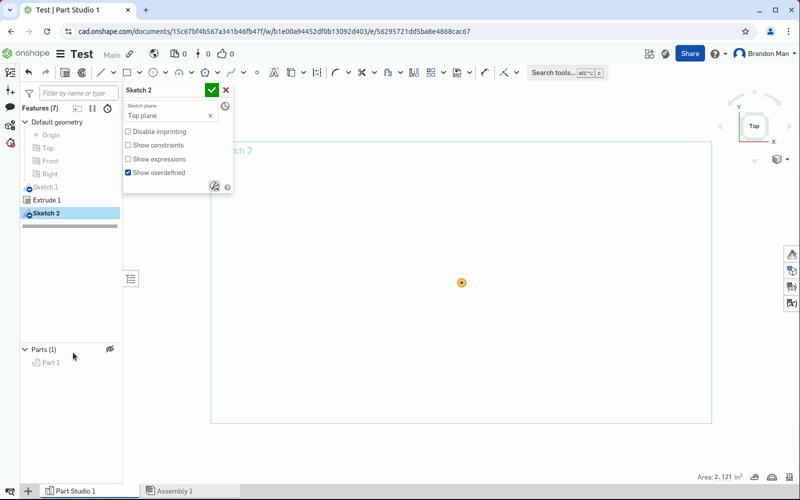
key(shift+e)
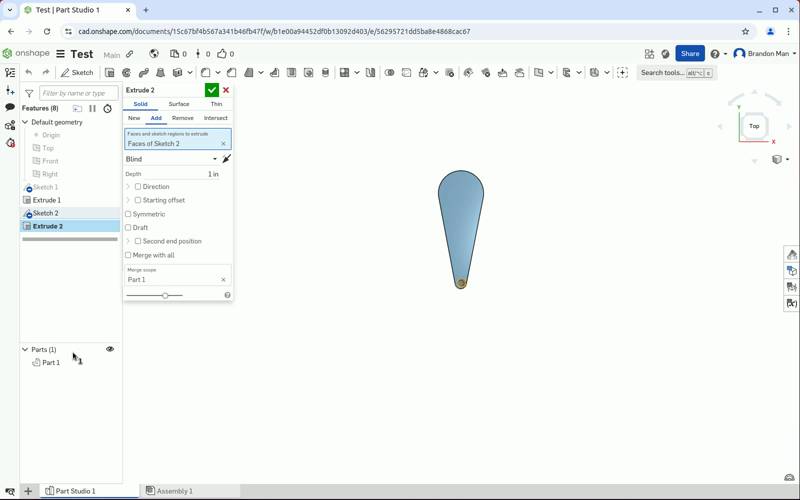
mouse_move(143, 106)
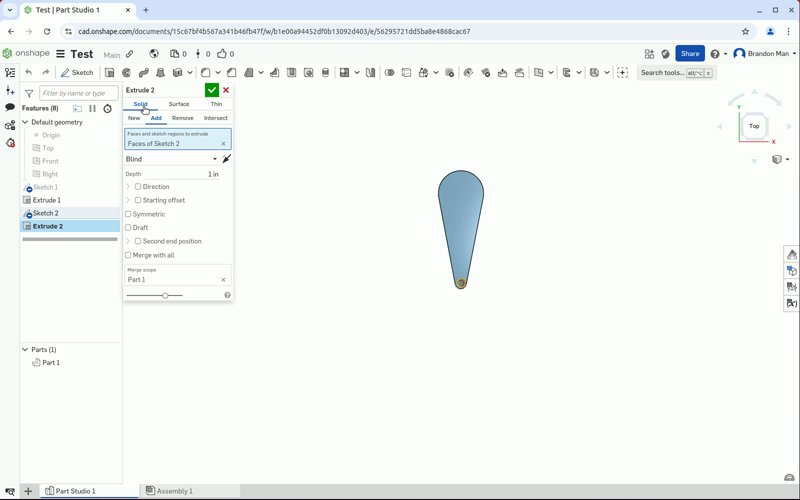
click(143, 106)
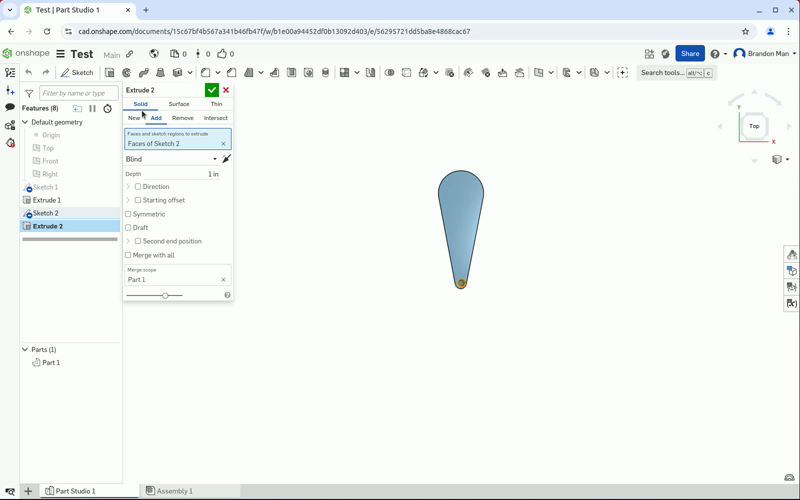
mouse_move(137, 120)
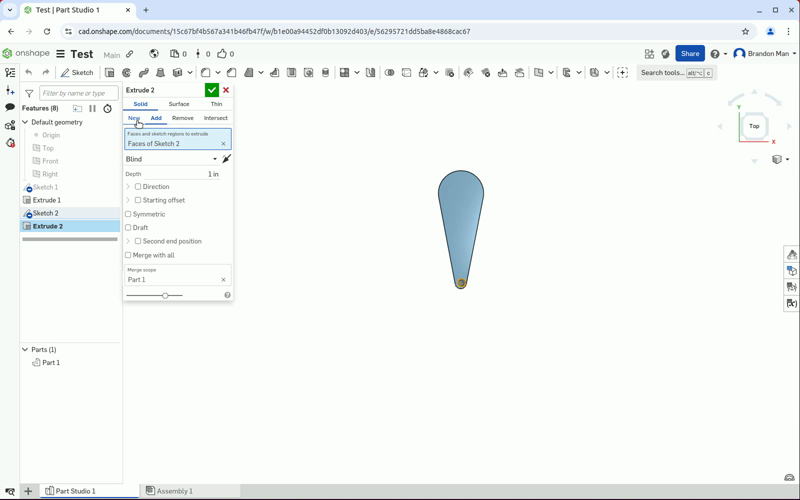
click(137, 120)
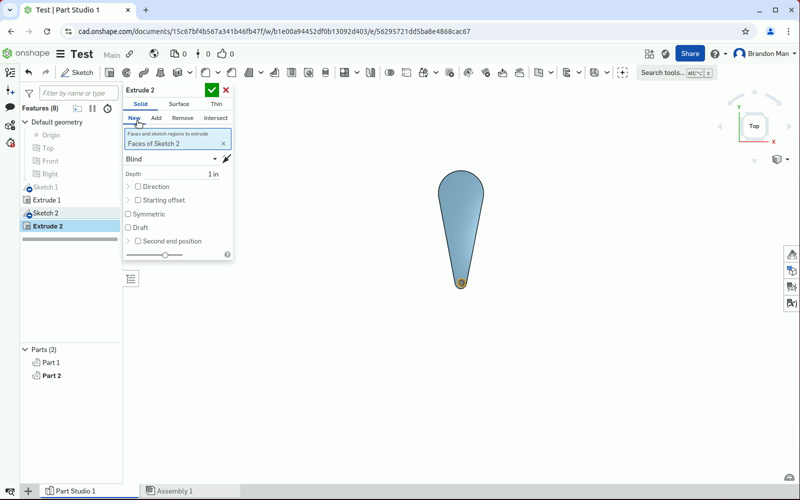
key(tab, 4)
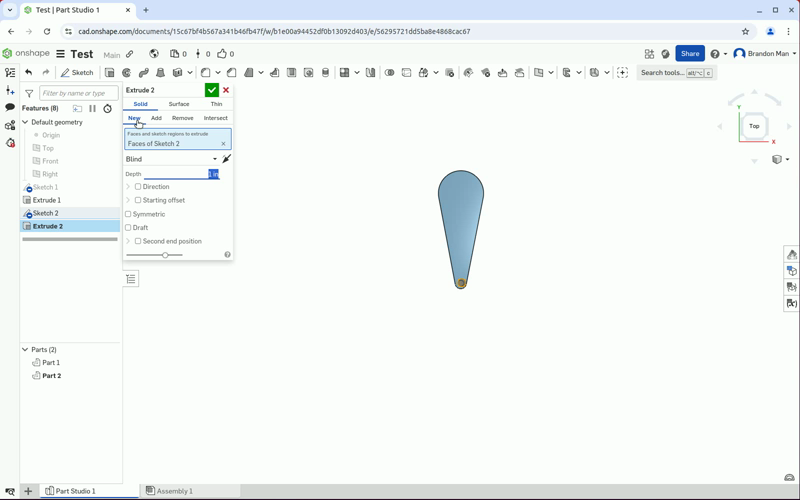
text(1.204)
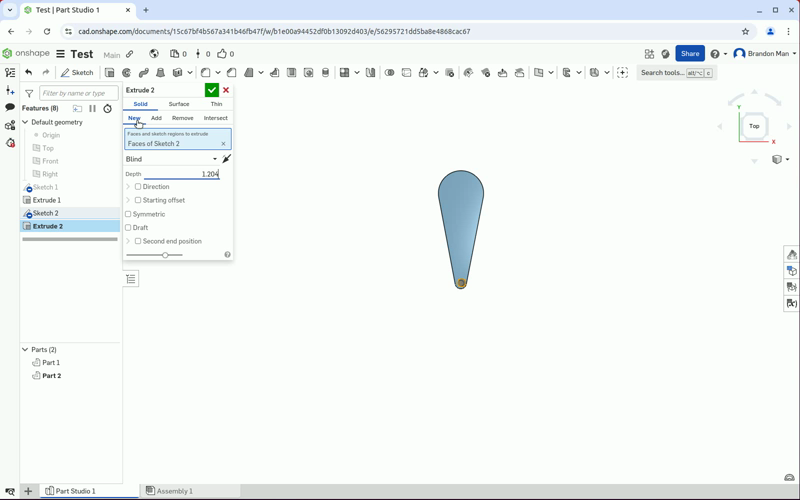
key(enter)
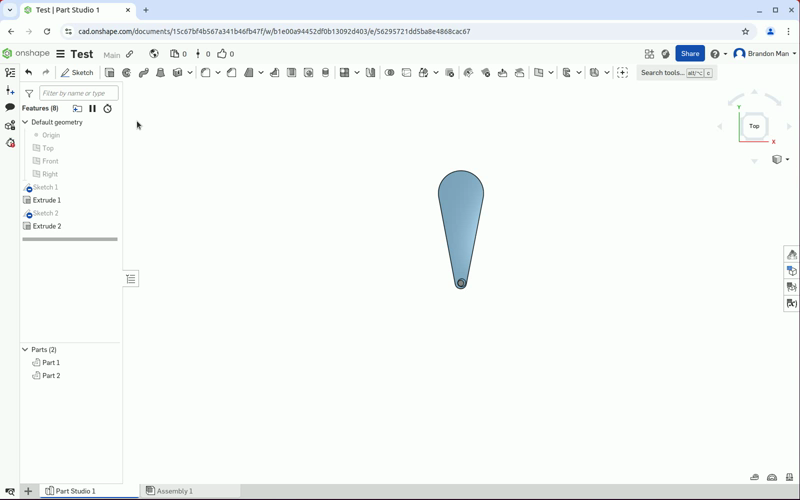
key(shift+h)
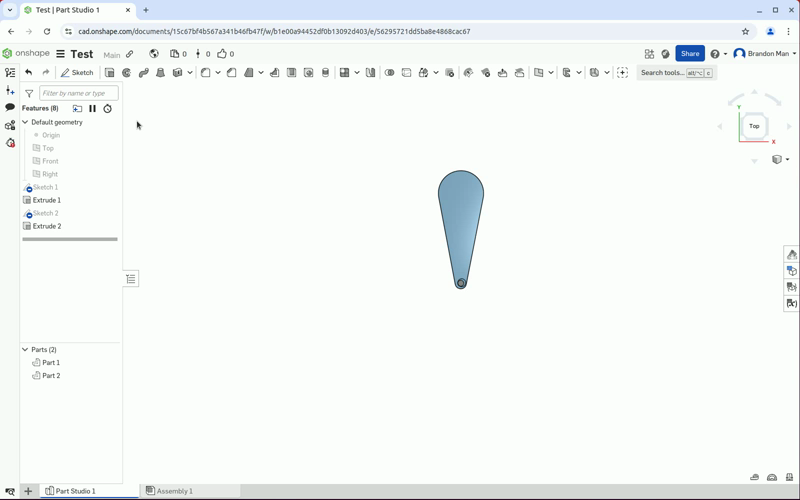
key(shift+h)
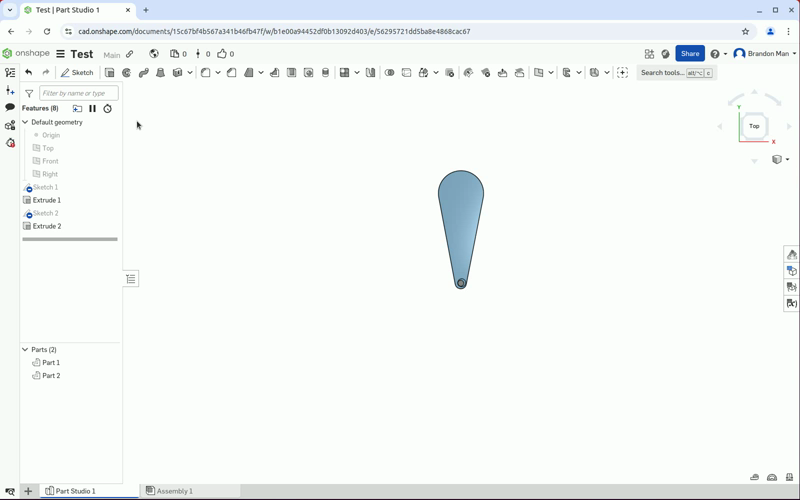
mouse_move(73, 189)
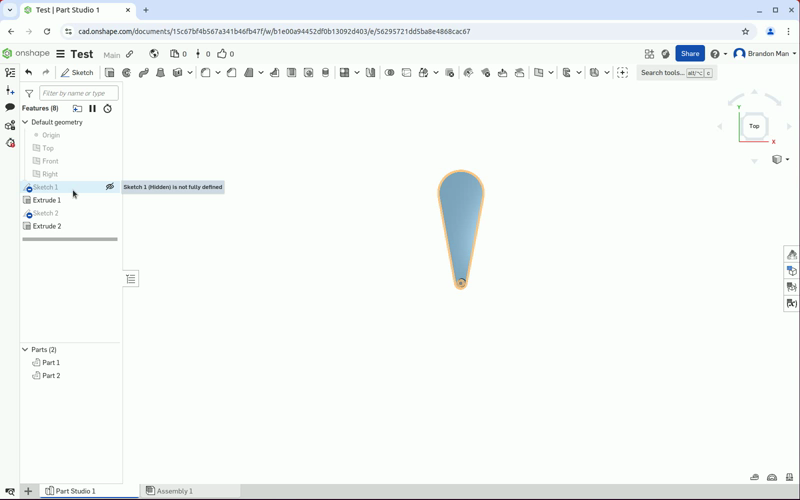
click(73, 189)
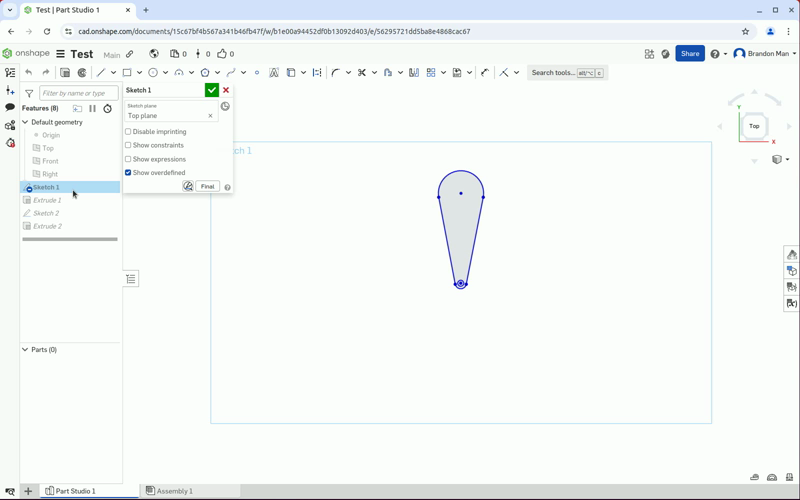
mouse_move(229, 92)
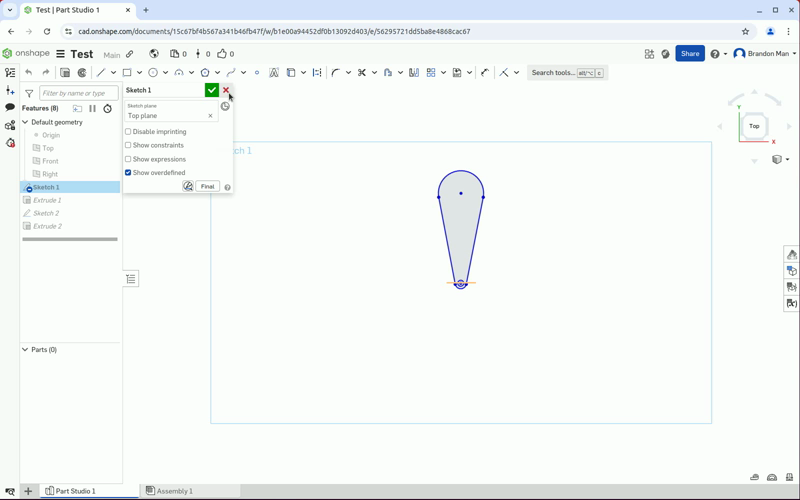
click(229, 92)
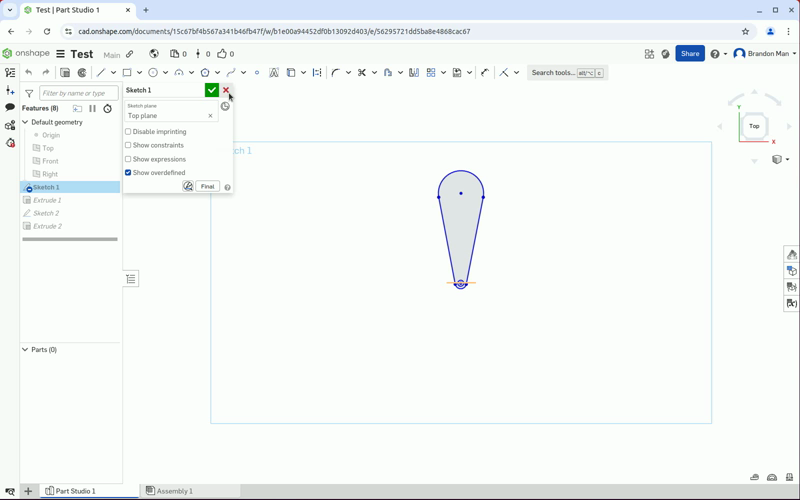
key(shift+s)
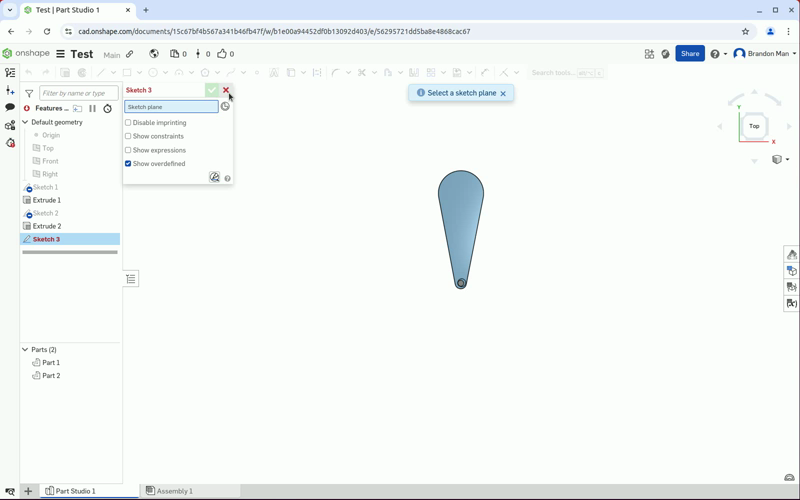
mouse_move(73, 150)
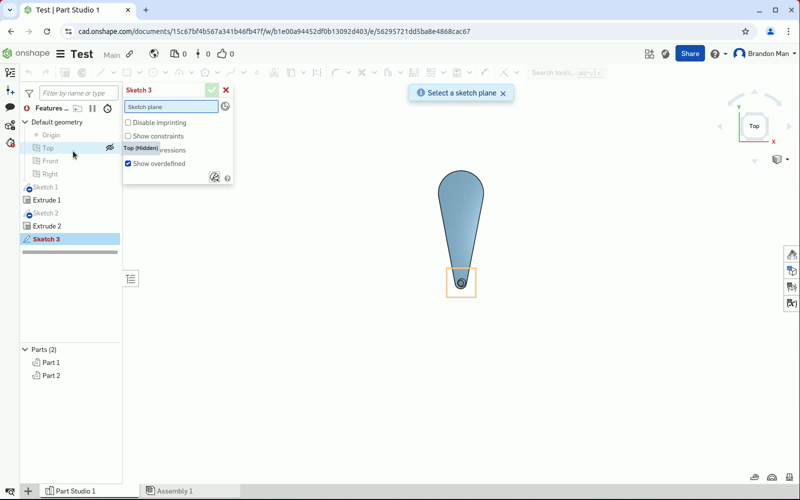
click(73, 150)
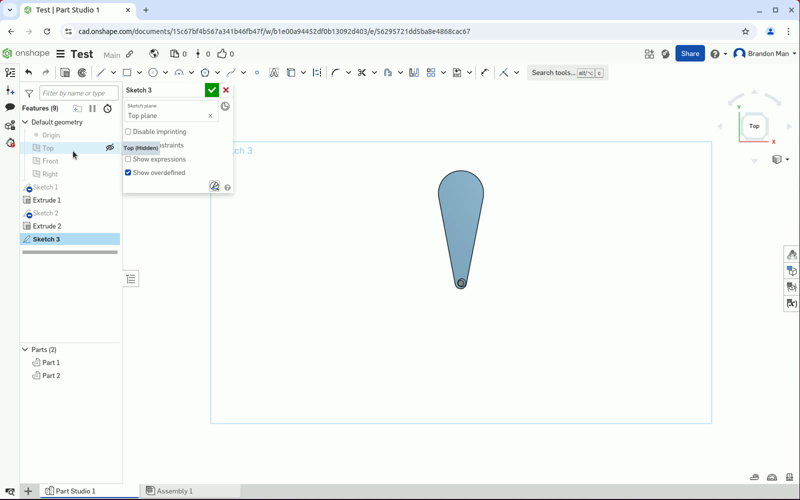
mouse_move(73, 352)
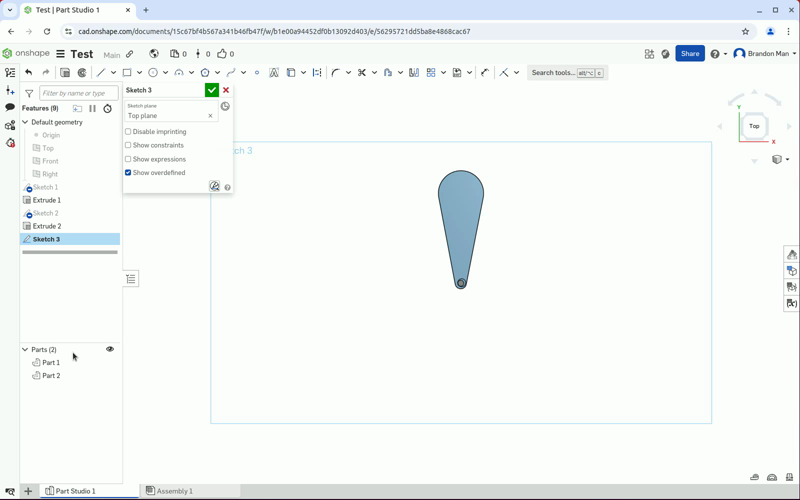
key(y)
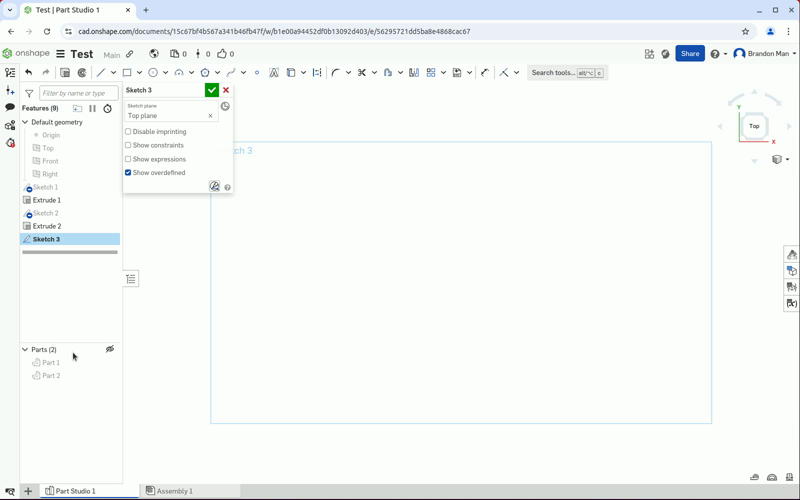
key(c)
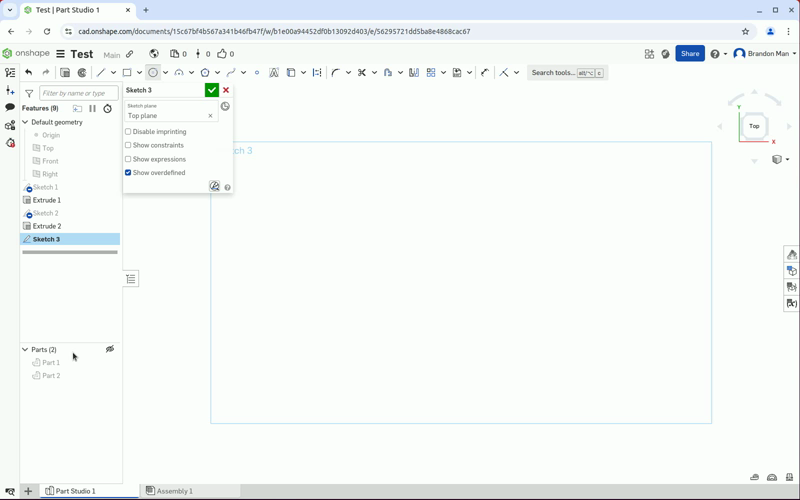
key_down(shift)
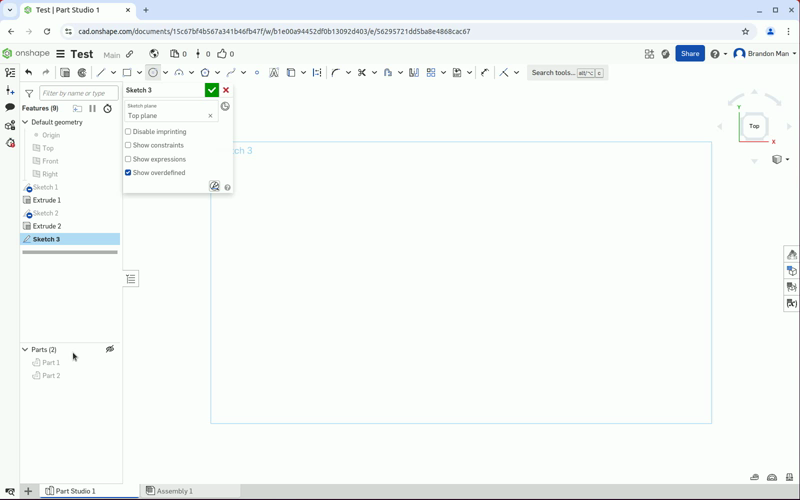
mouse_move(461, 282)
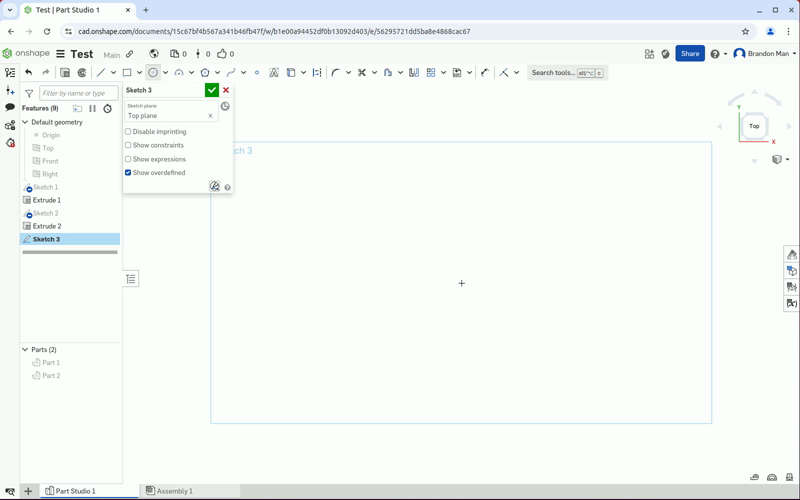
click(461, 282)
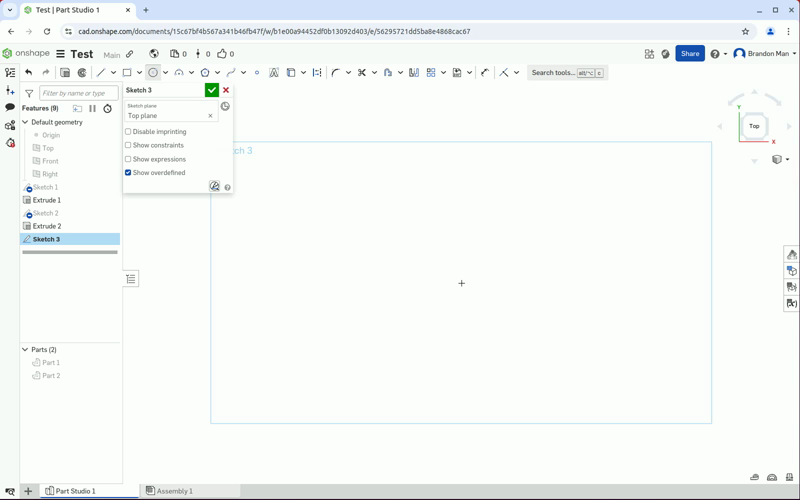
key_up(shift)
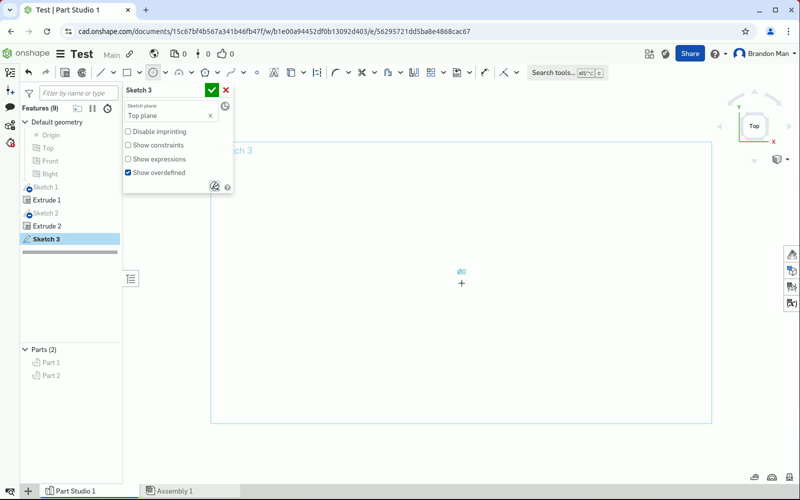
mouse_move(465, 282)
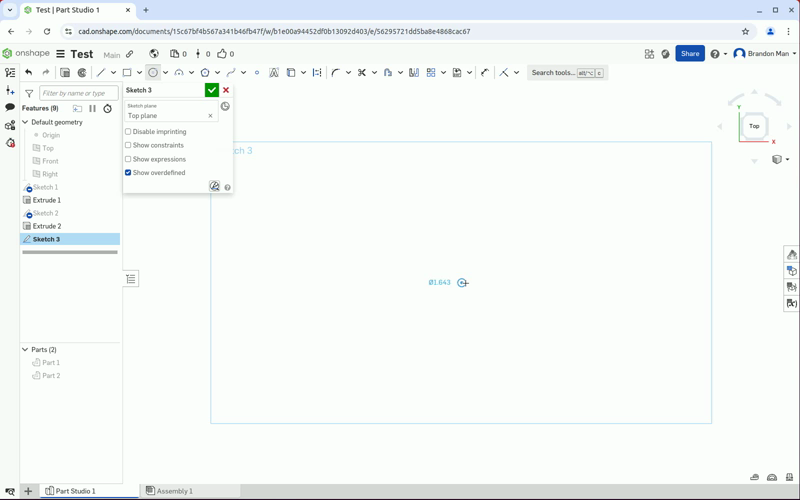
click(465, 282)
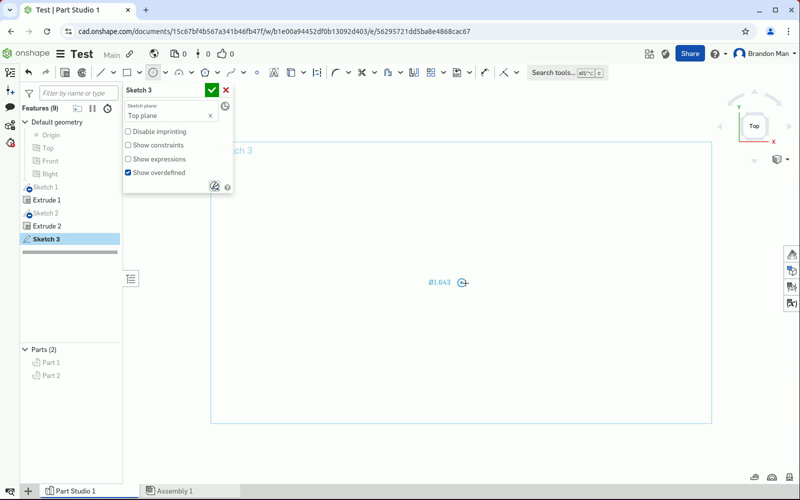
key(esc)
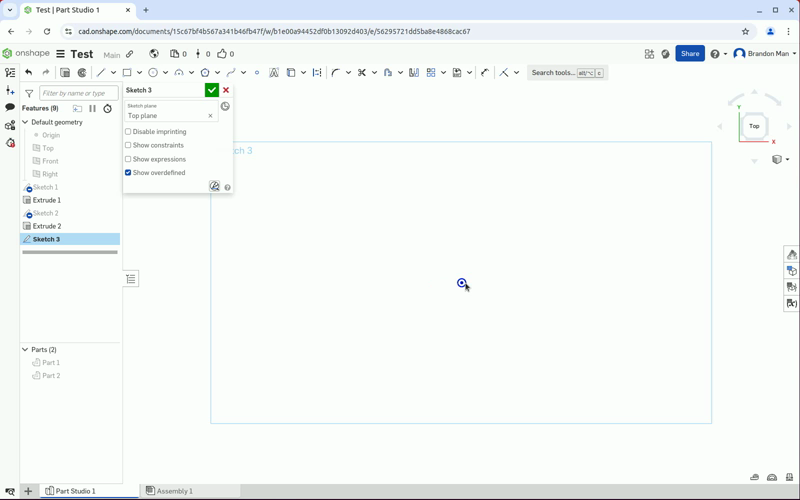
mouse_move(461, 283)
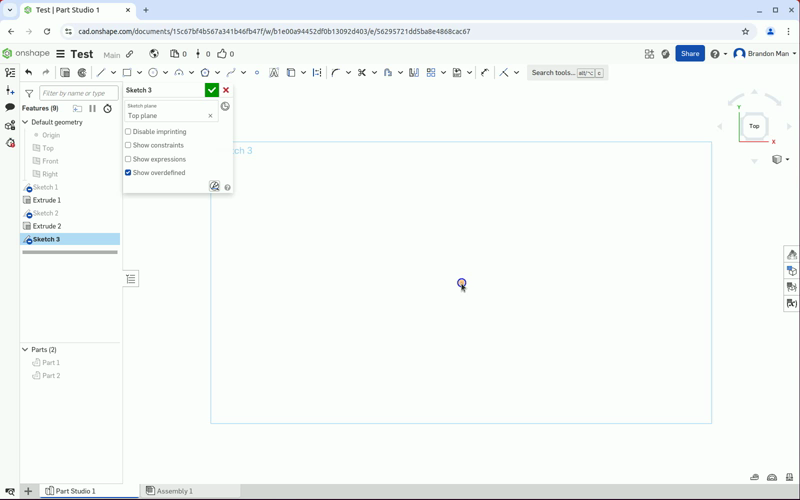
scroll(6)
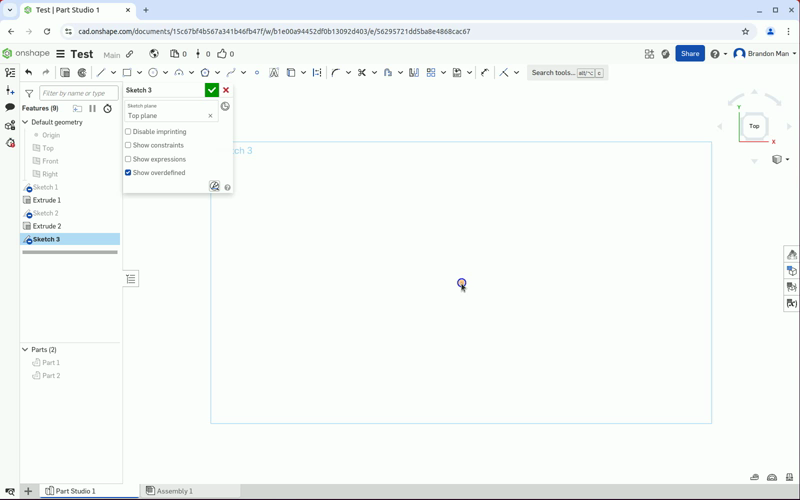
scroll(6)
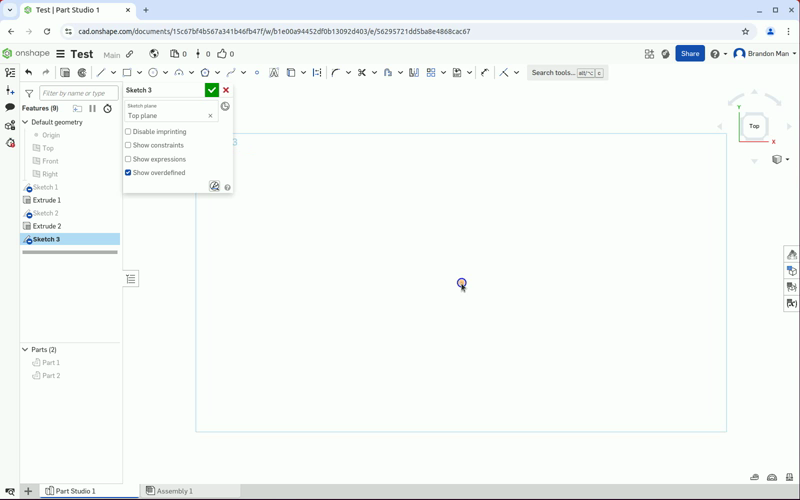
scroll(6)
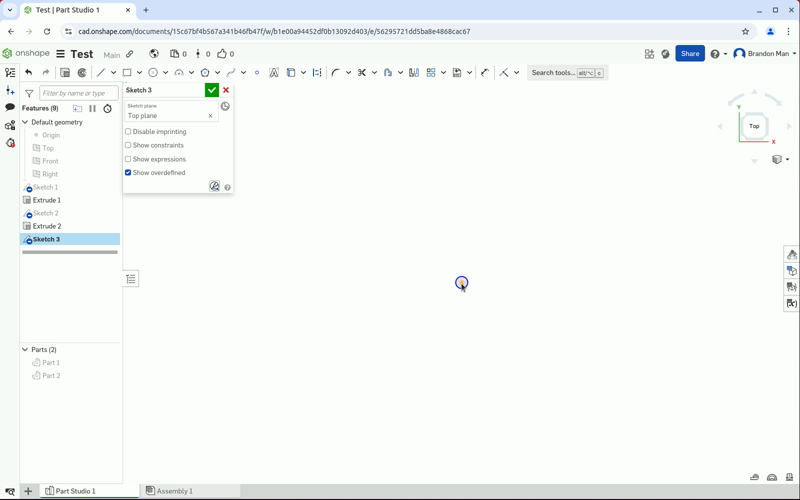
scroll(6)
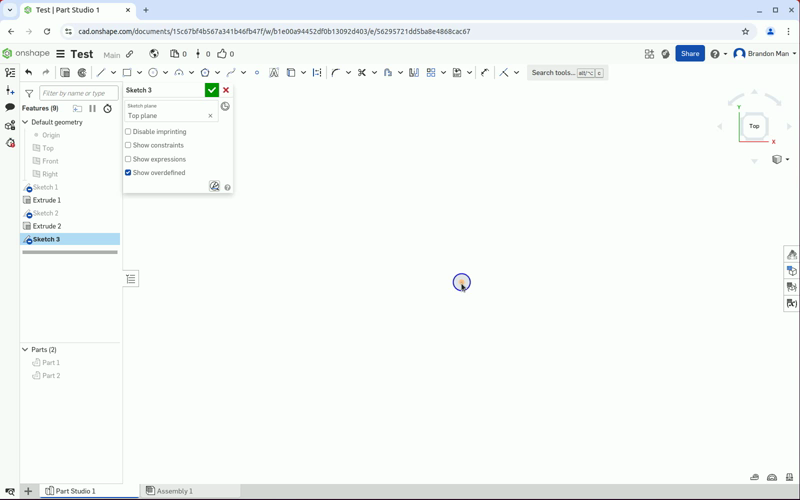
scroll(6)
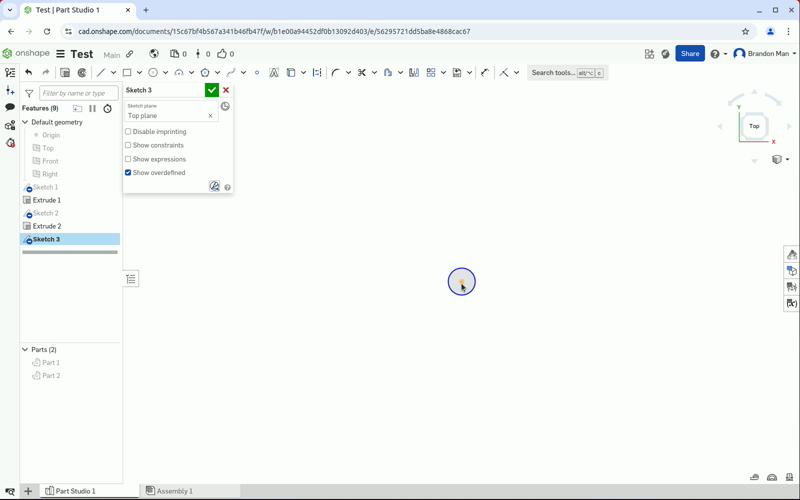
scroll(6)
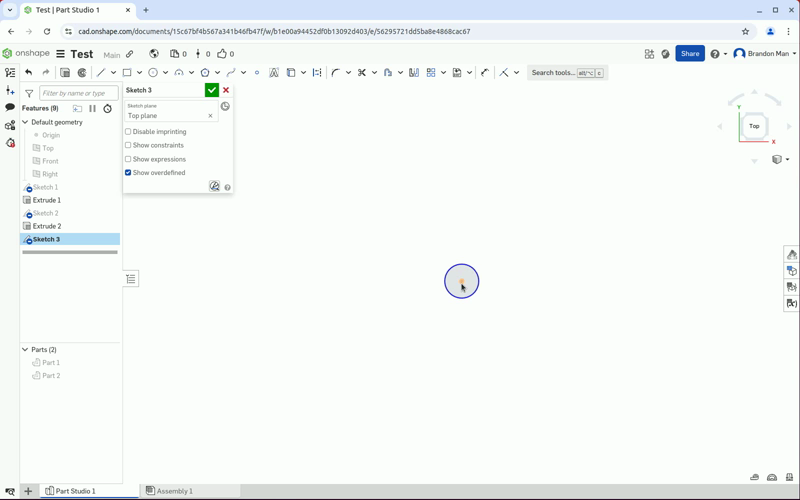
scroll(6)
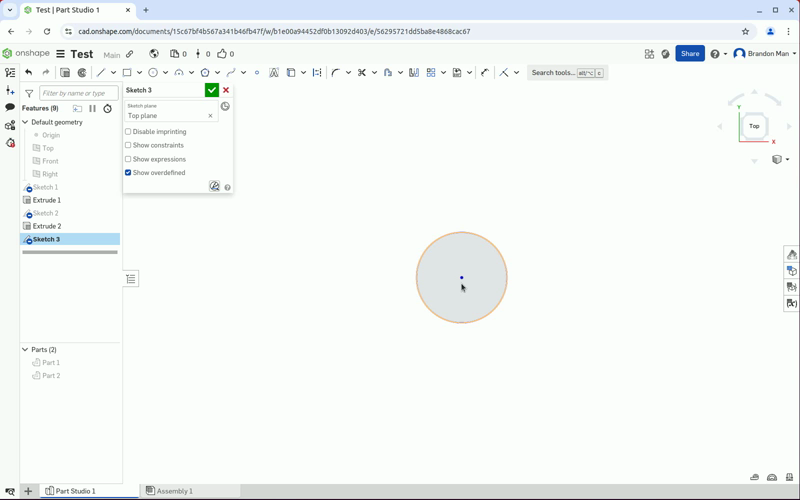
click(461, 283)
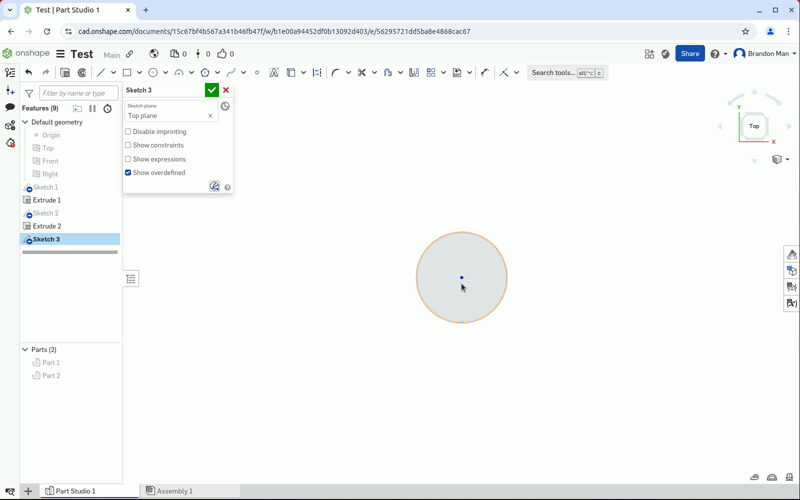
scroll(-6)
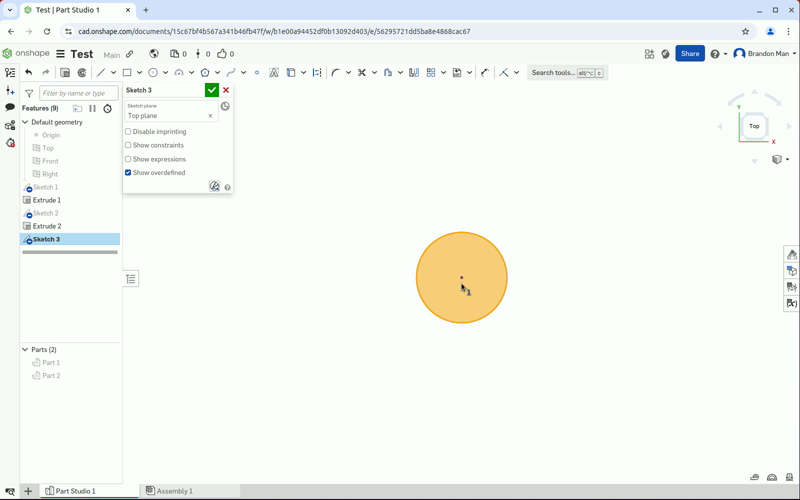
scroll(-6)
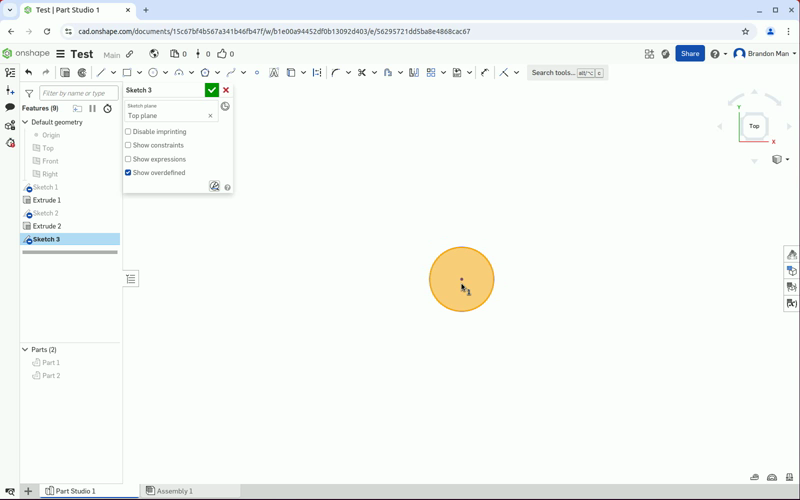
scroll(-6)
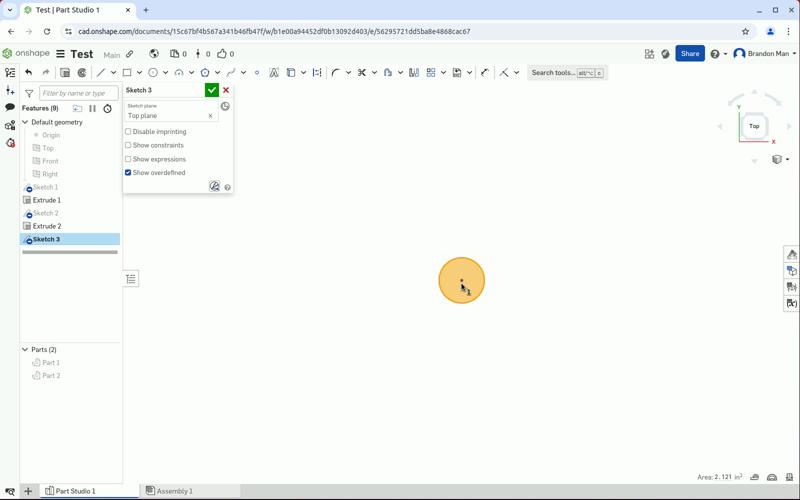
scroll(-6)
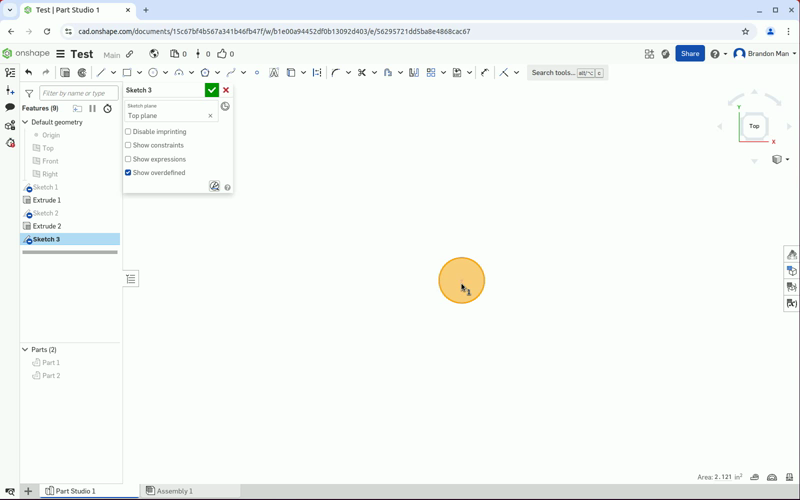
scroll(-6)
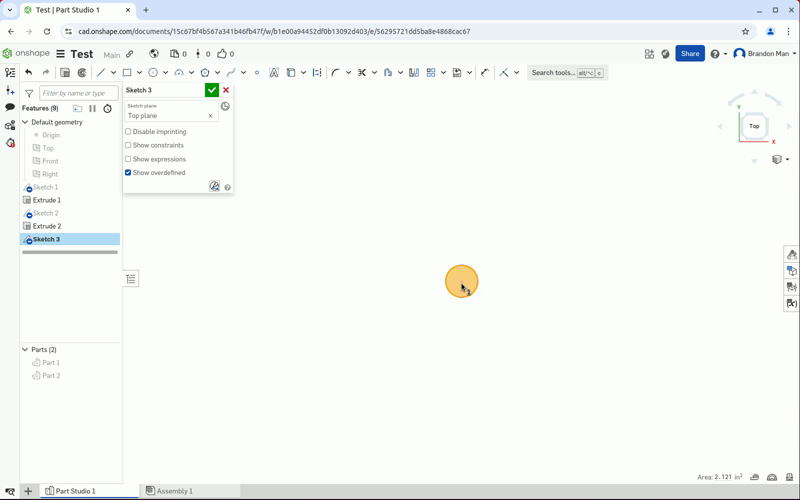
scroll(-6)
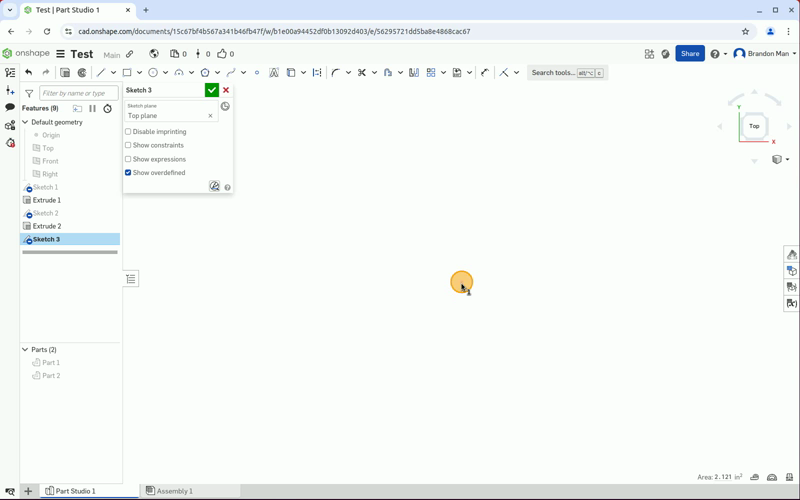
scroll(-6)
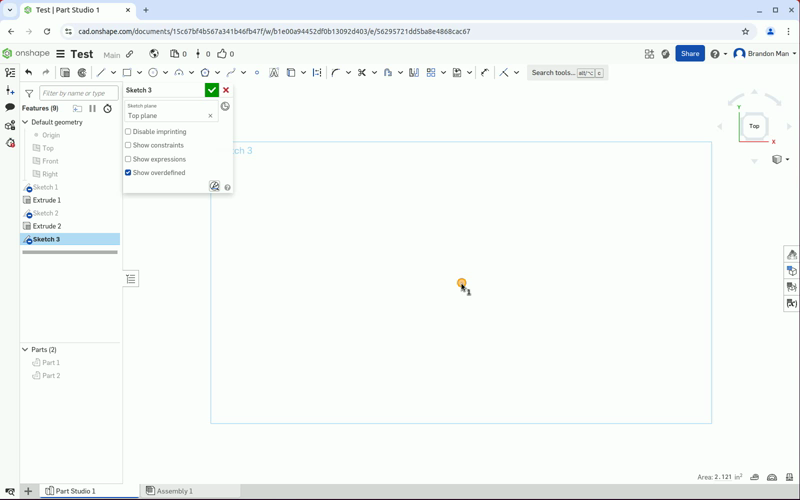
mouse_move(73, 352)
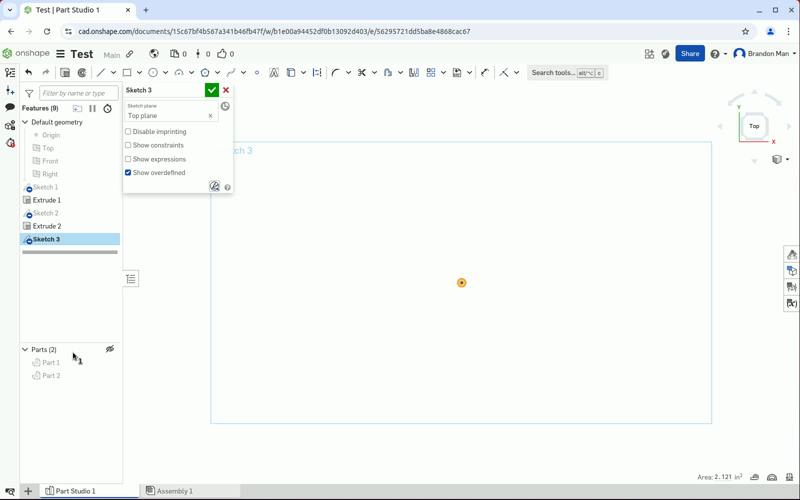
key(shift+y)
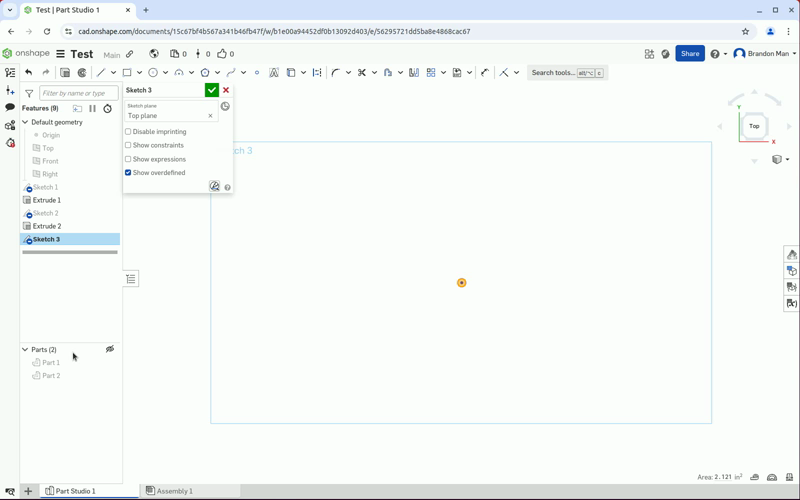
key(shift+e)
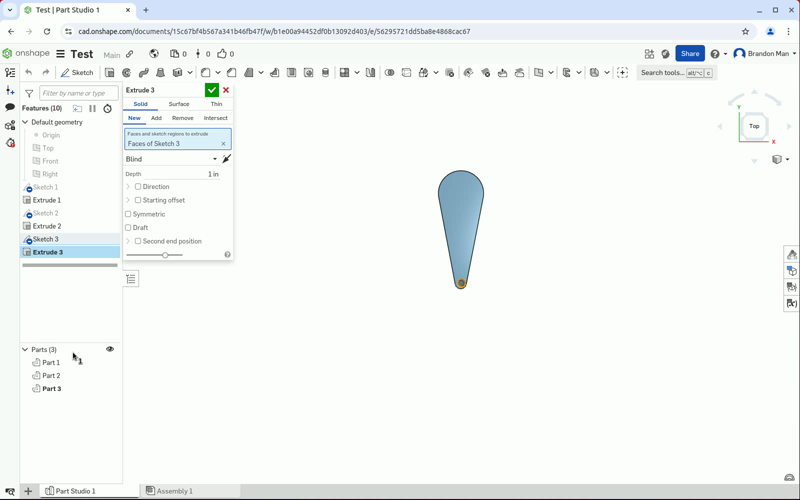
mouse_move(143, 106)
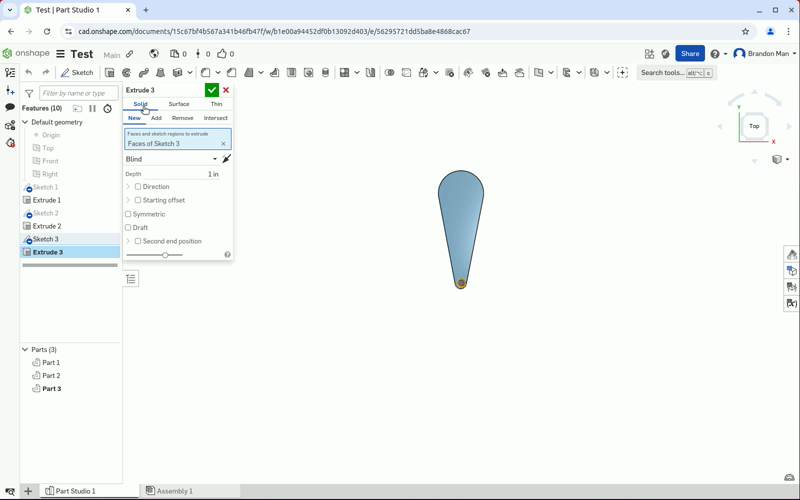
click(143, 106)
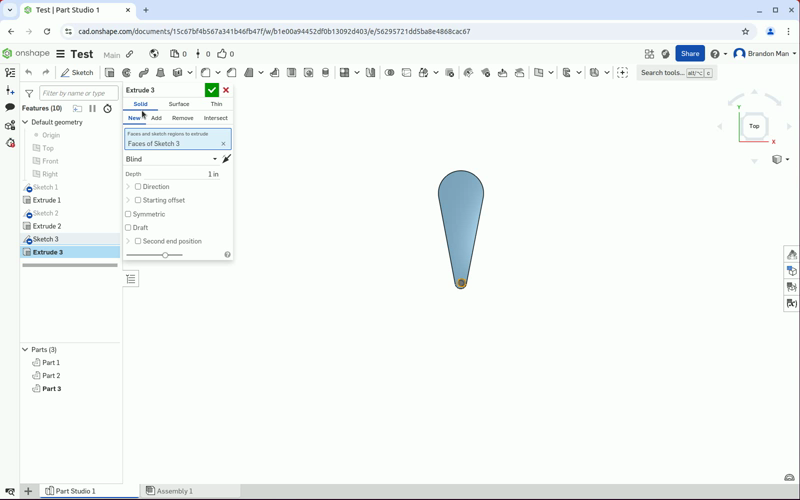
mouse_move(137, 120)
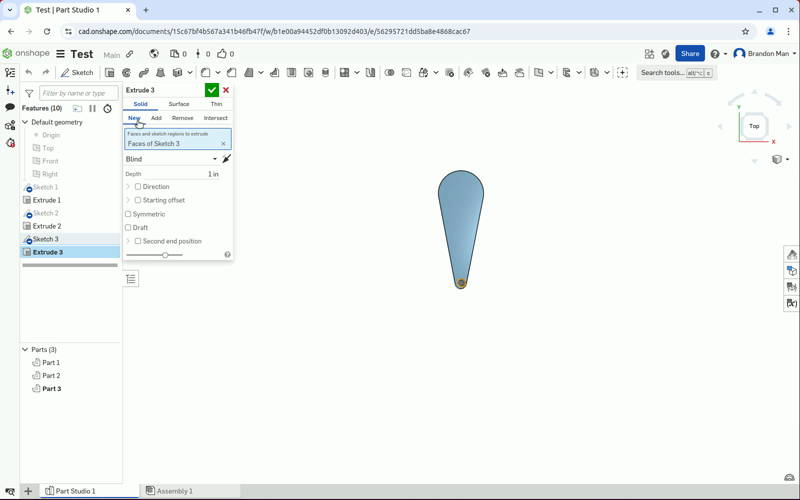
click(137, 120)
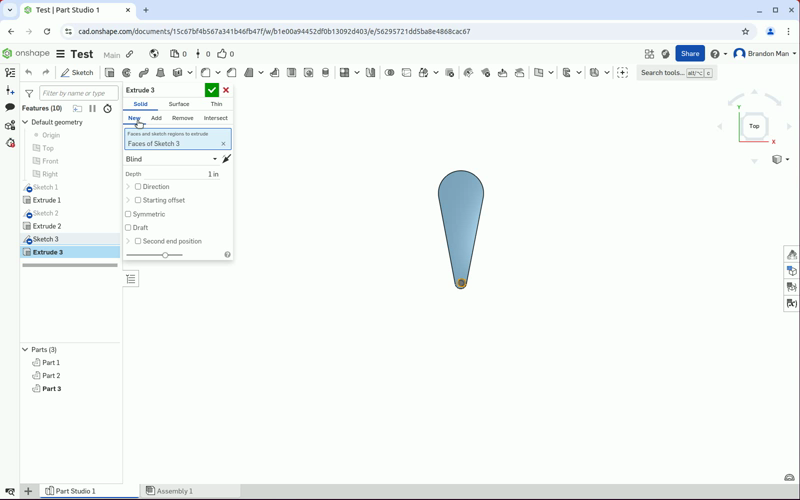
key(tab, 4)
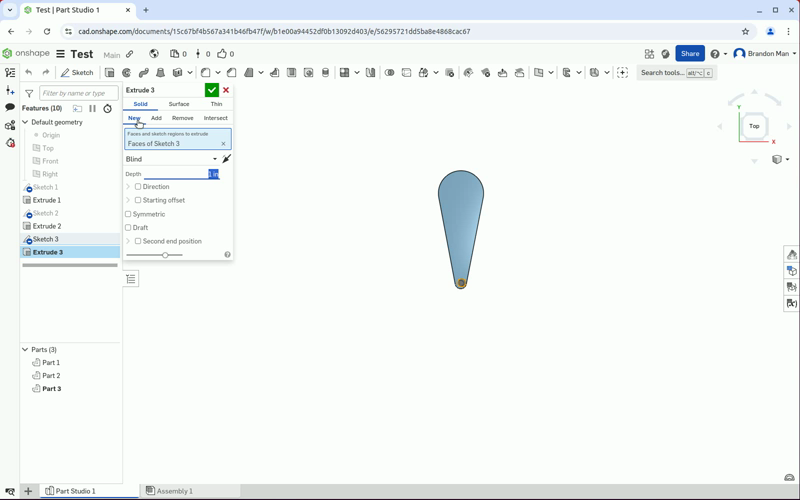
text(-0.963)
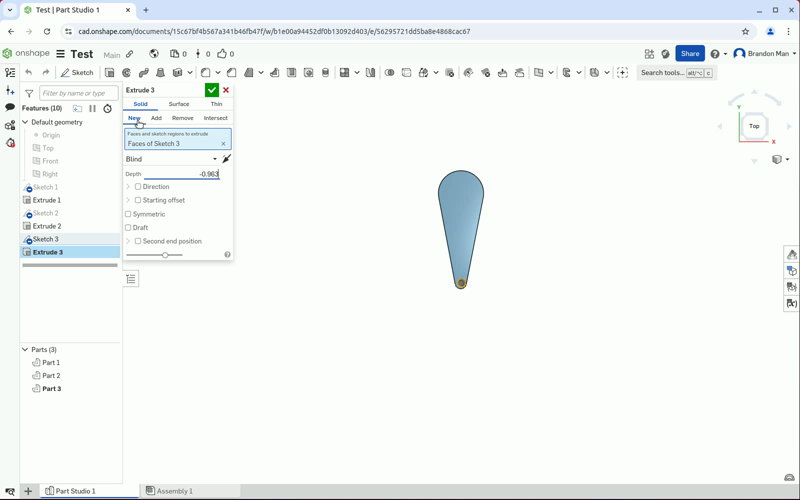
key(enter)
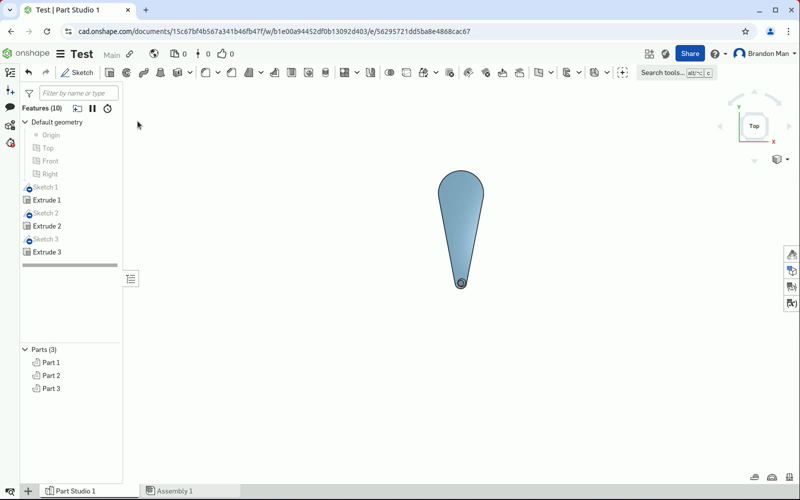
key(shift+h)
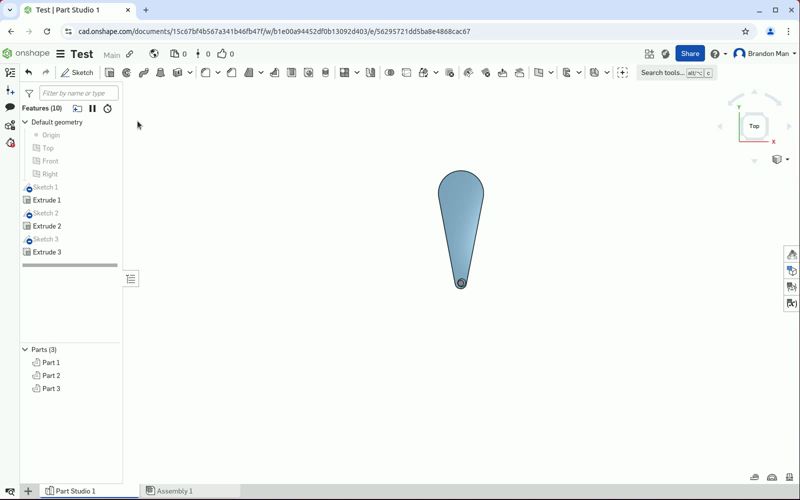
key(shift+h)
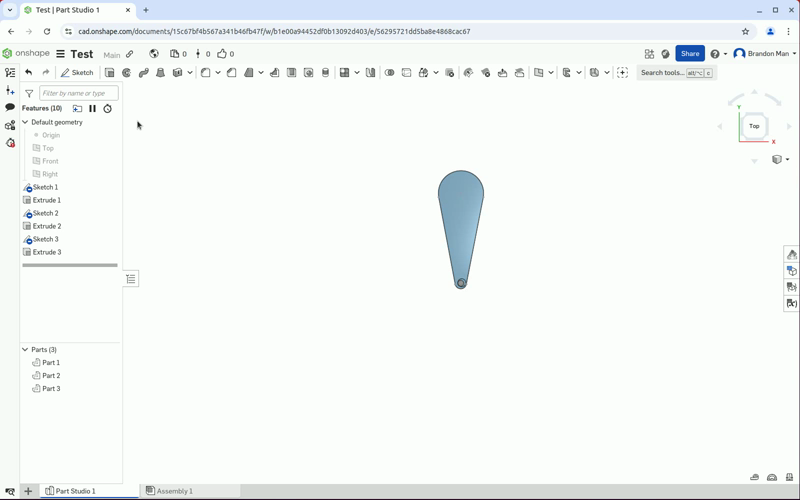
key(shift+7)
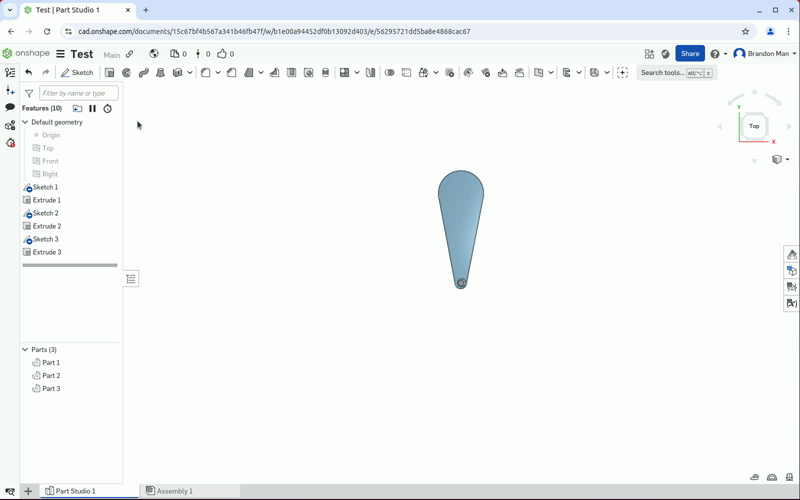
key(up, 3)
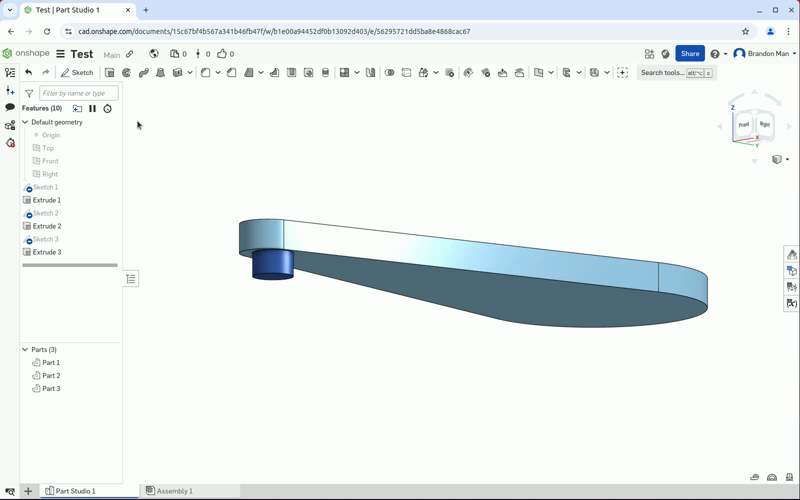
key(left, 3)
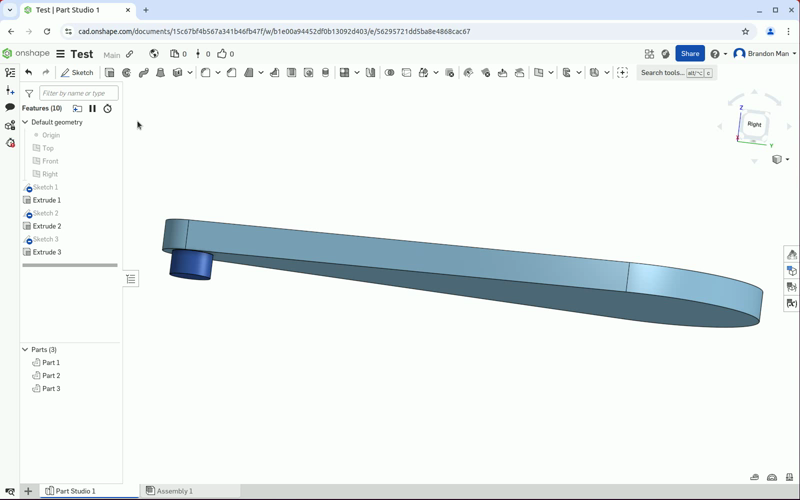
key(right, 3)
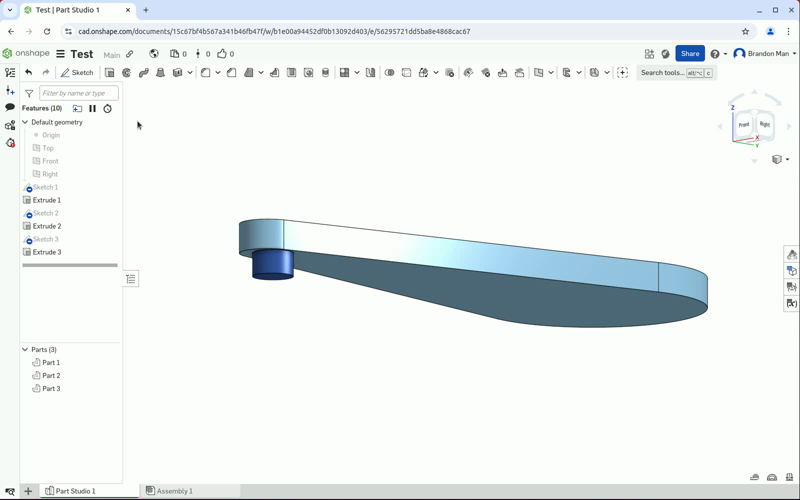
key(down, 3)
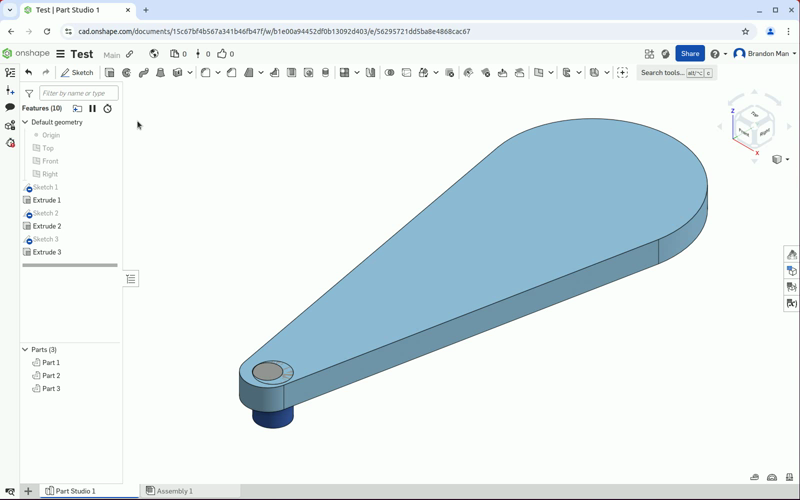
mouse_move(73, 189)
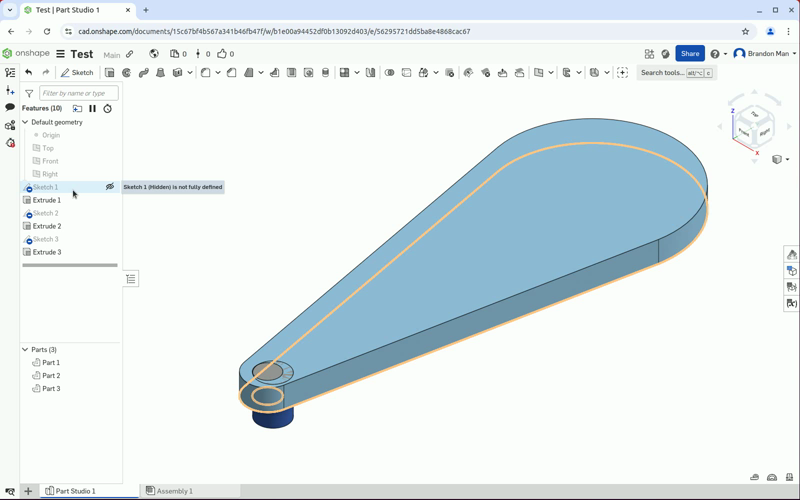
click(73, 189)